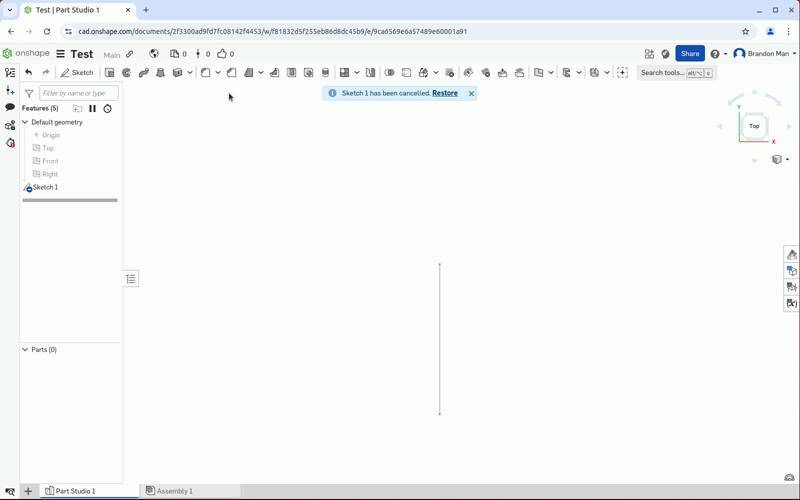
key(shift+h)
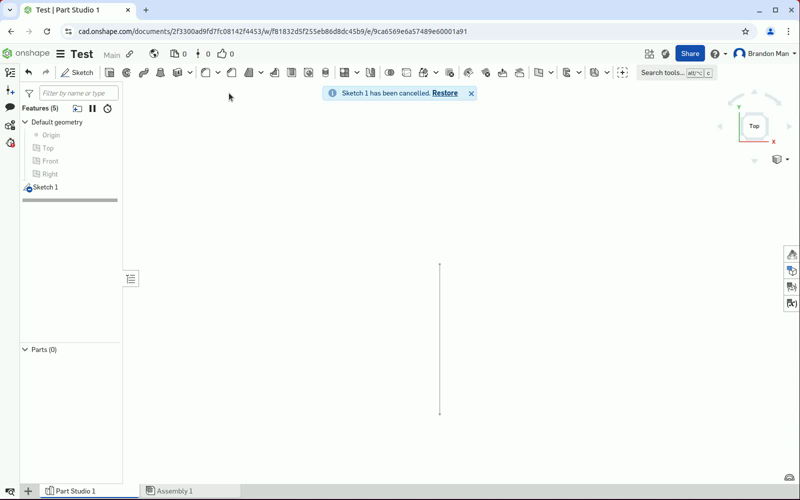
key(shift+s)
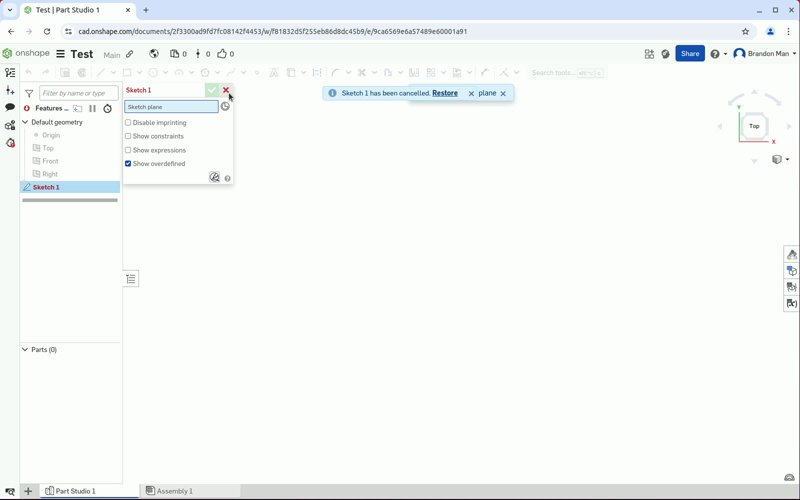
mouse_move(73, 150)
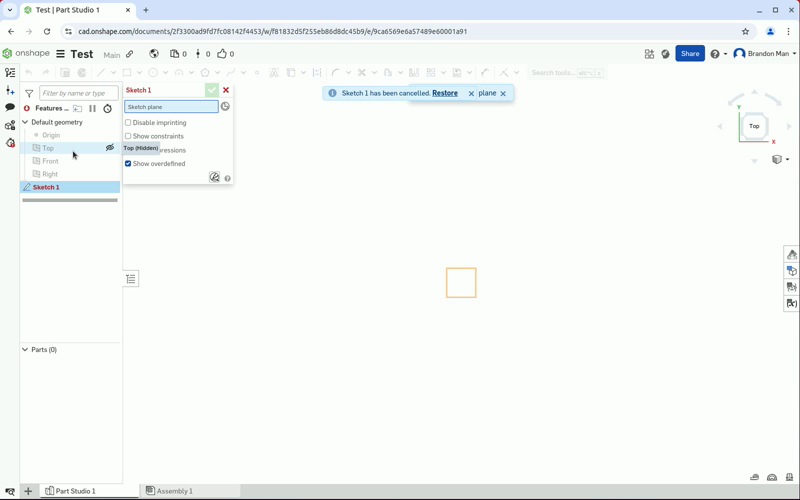
click(73, 150)
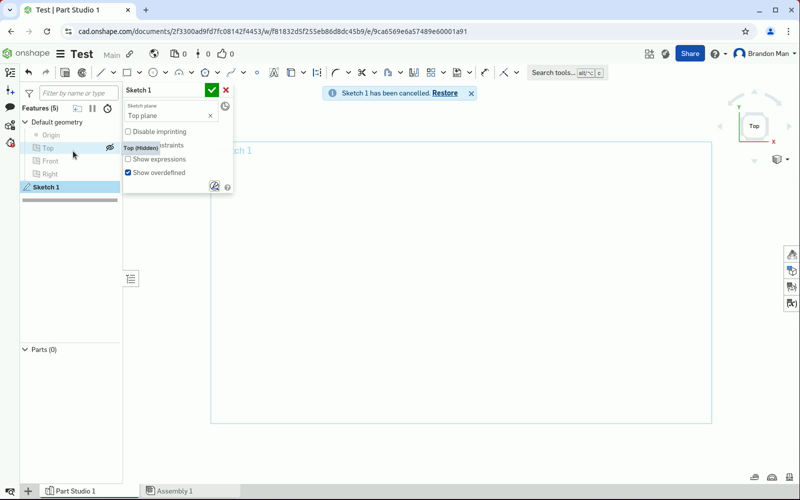
mouse_move(73, 352)
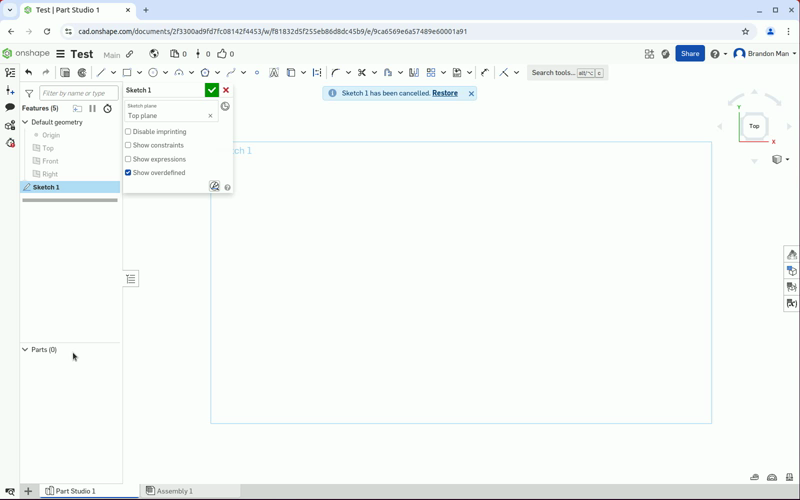
key(y)
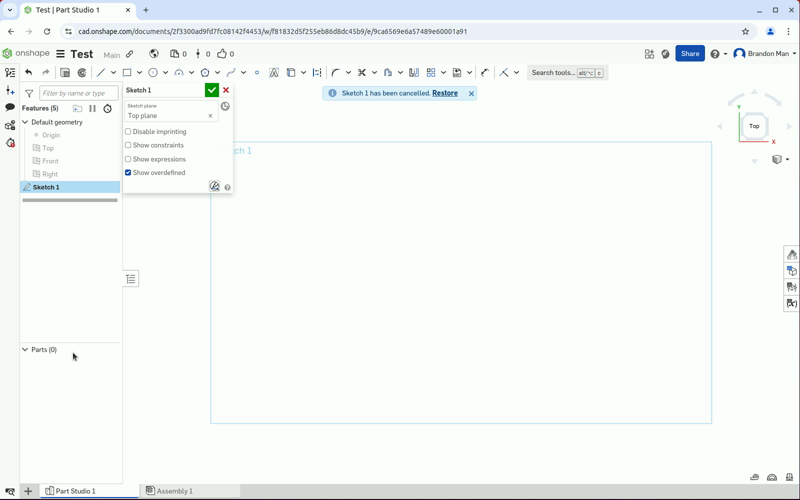
key(l)
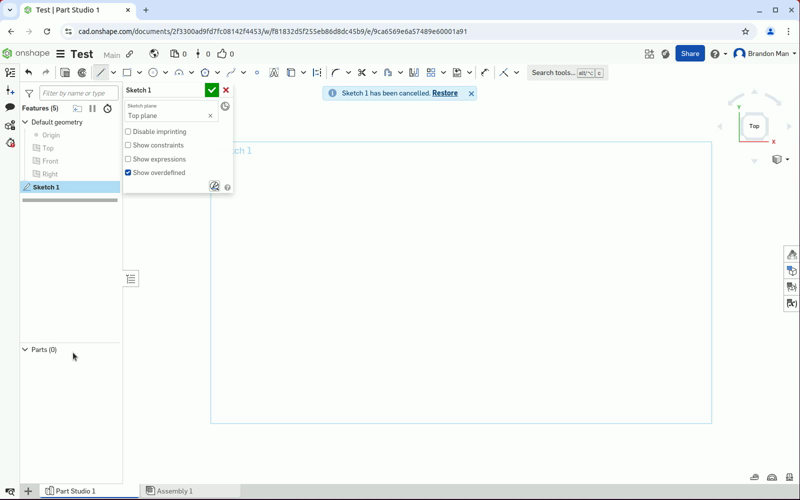
key_down(shift)
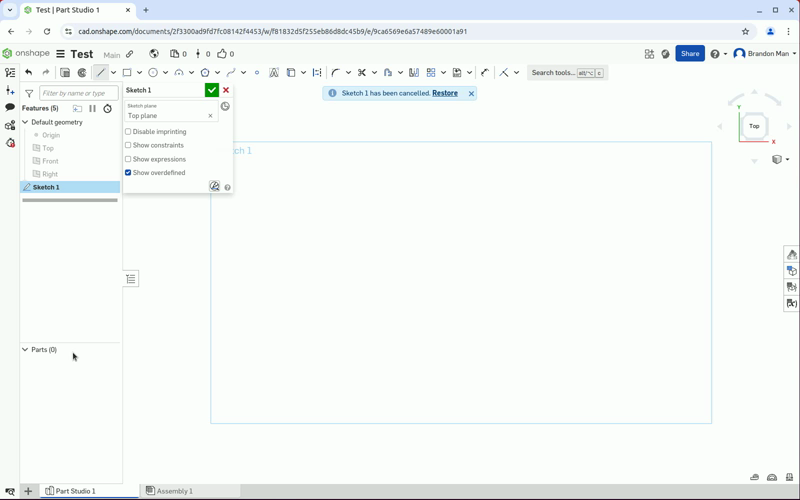
mouse_move(348, 320)
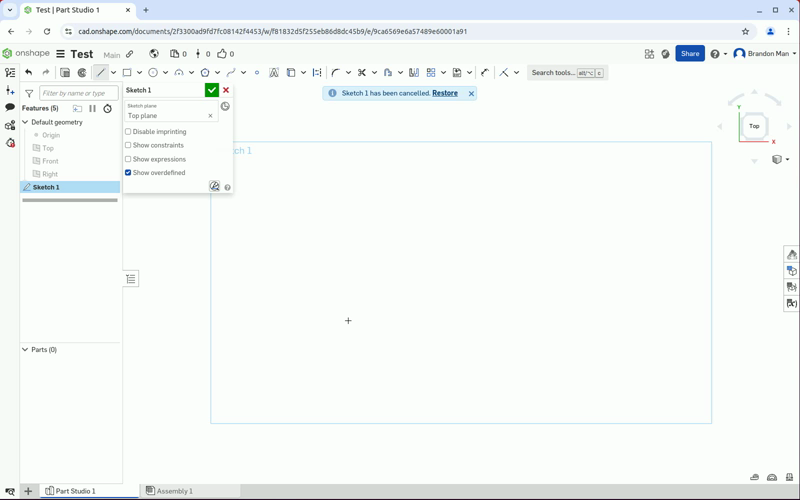
click(348, 320)
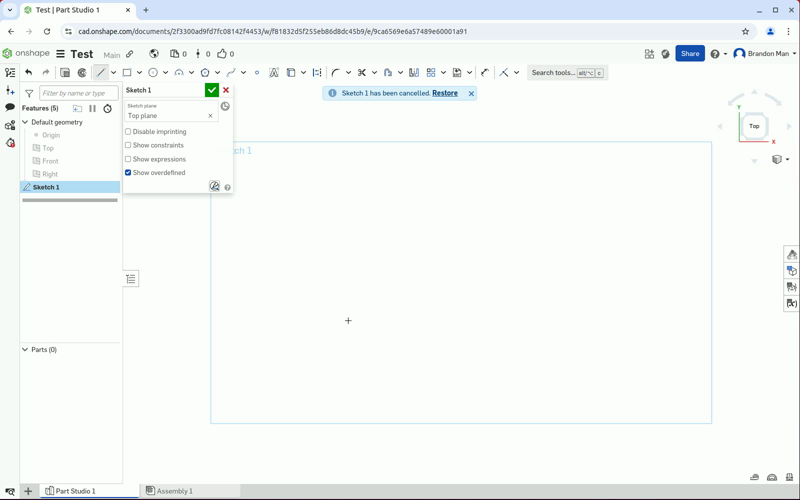
key_up(shift)
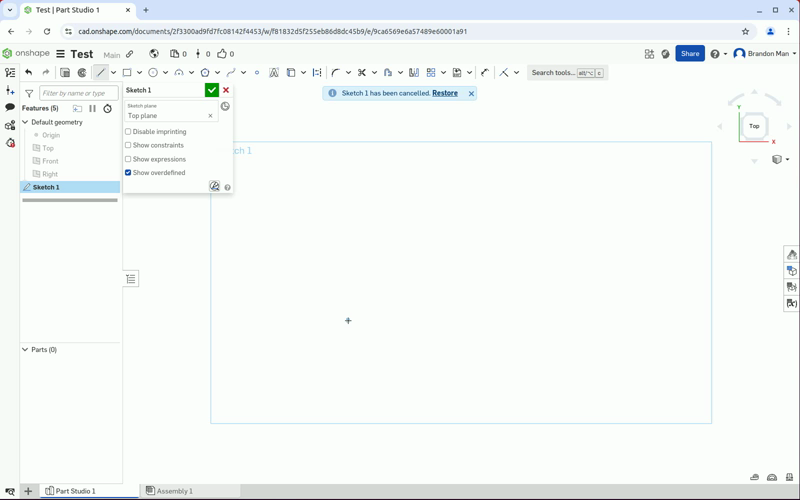
key_down(shift)
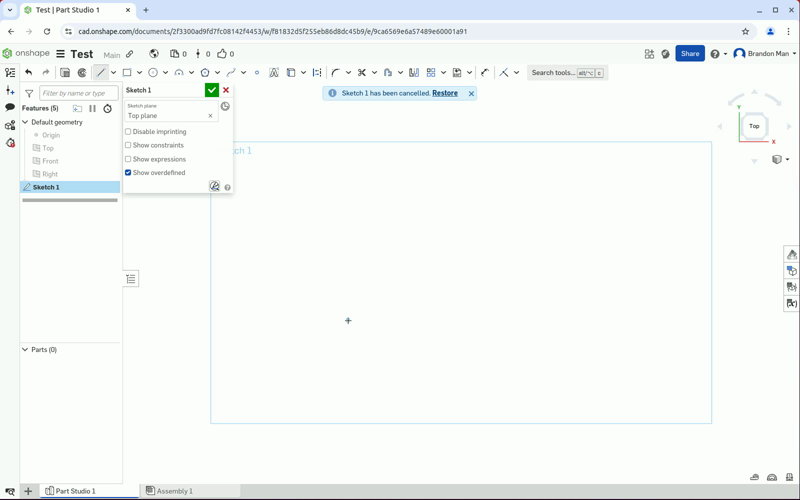
mouse_move(492, 320)
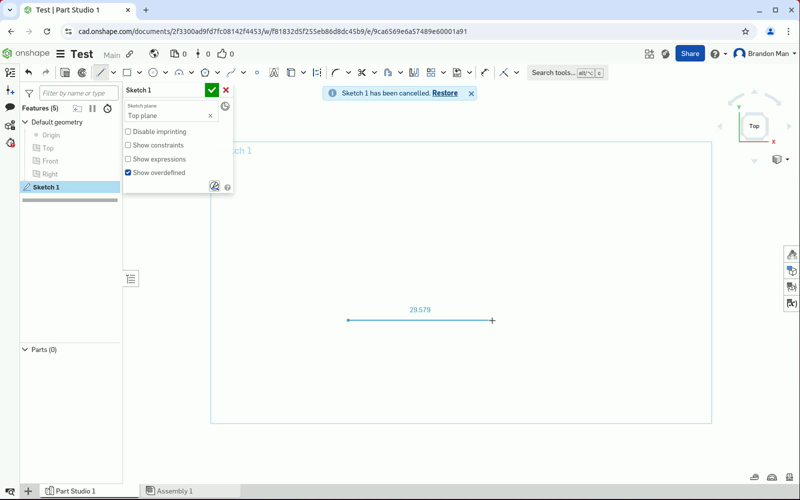
click(492, 320)
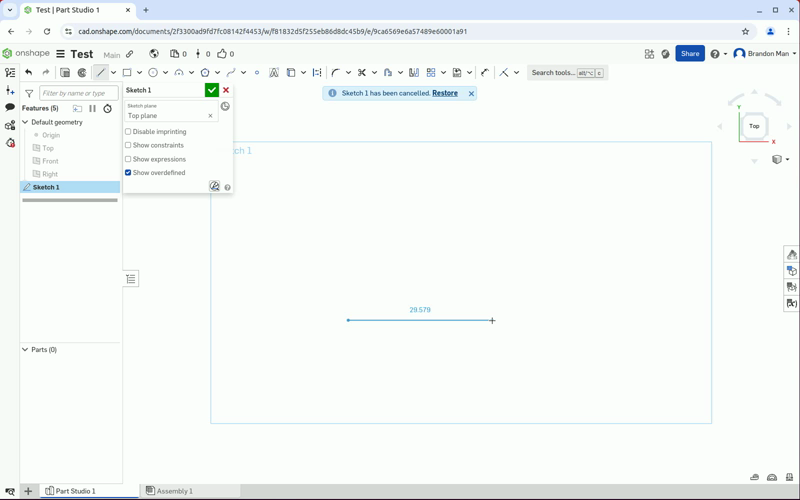
key_up(shift)
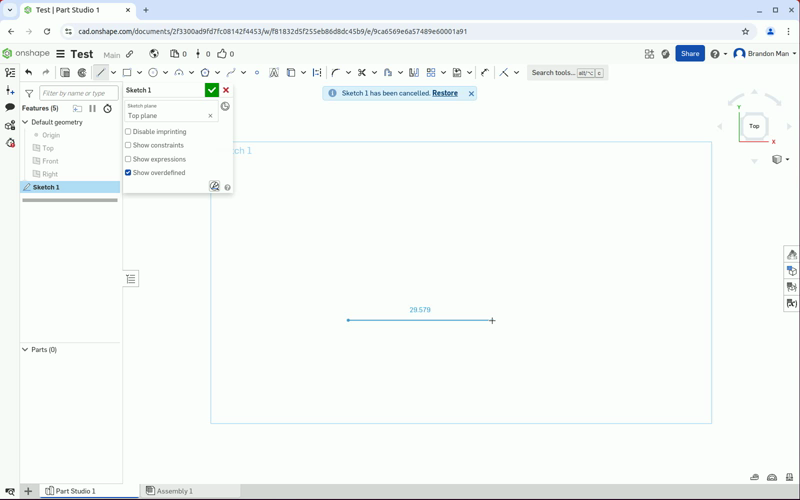
key_down(shift)
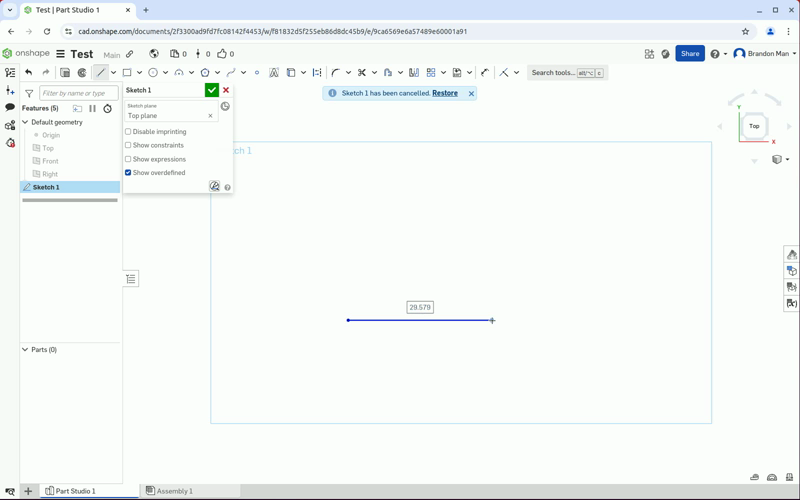
mouse_move(572, 320)
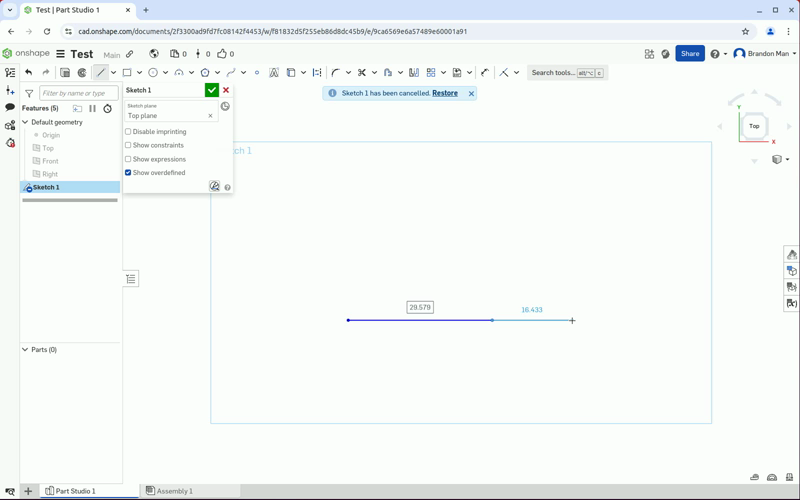
click(572, 320)
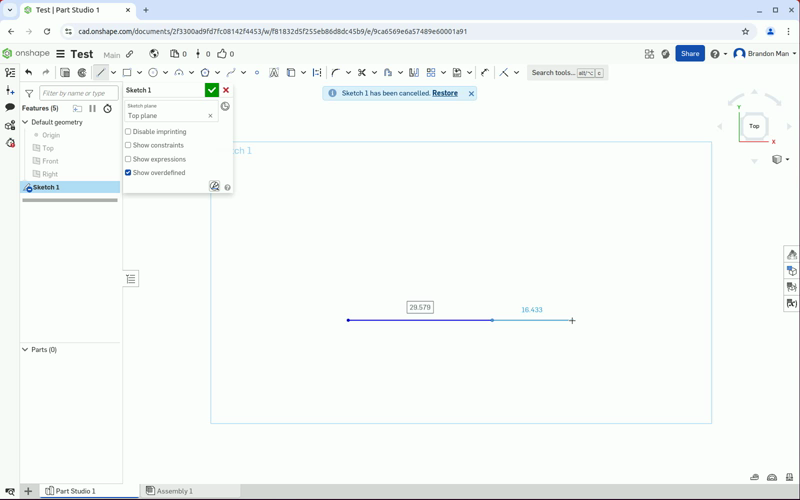
key_up(shift)
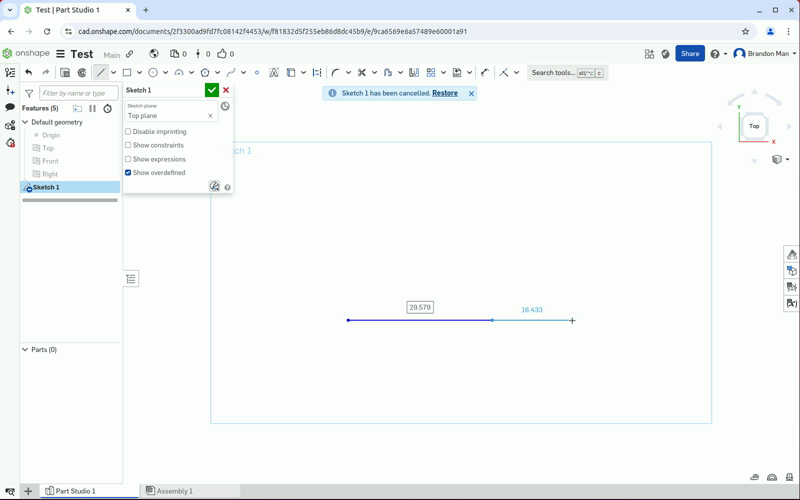
key_down(shift)
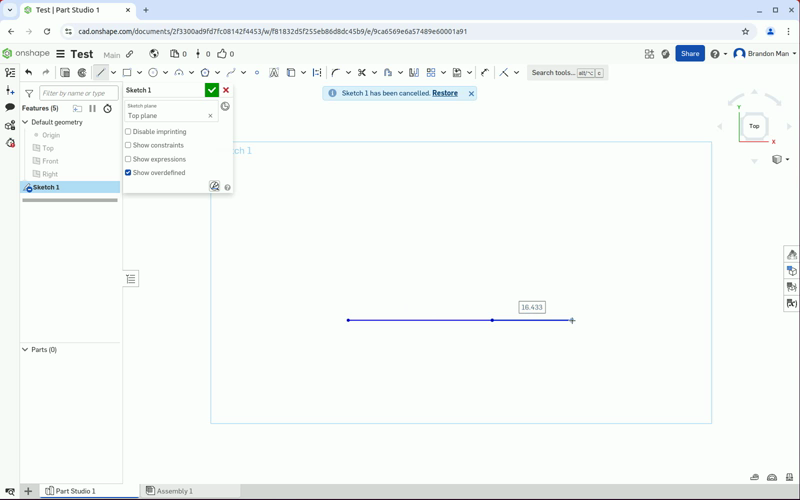
mouse_move(572, 245)
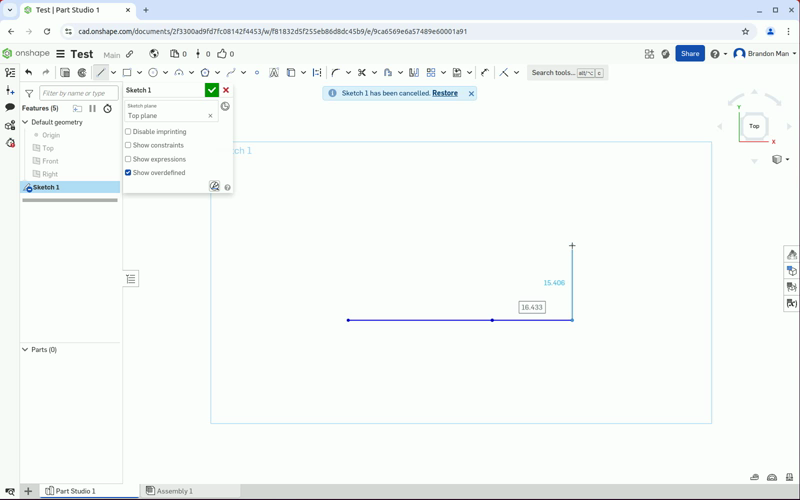
click(572, 245)
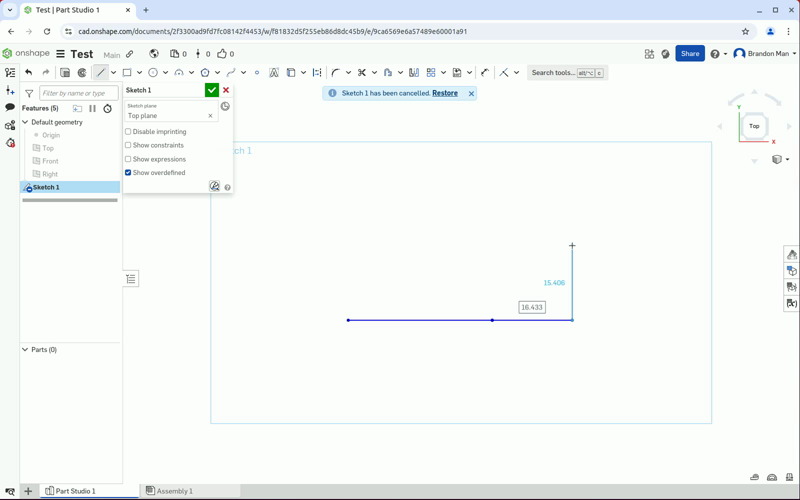
key_up(shift)
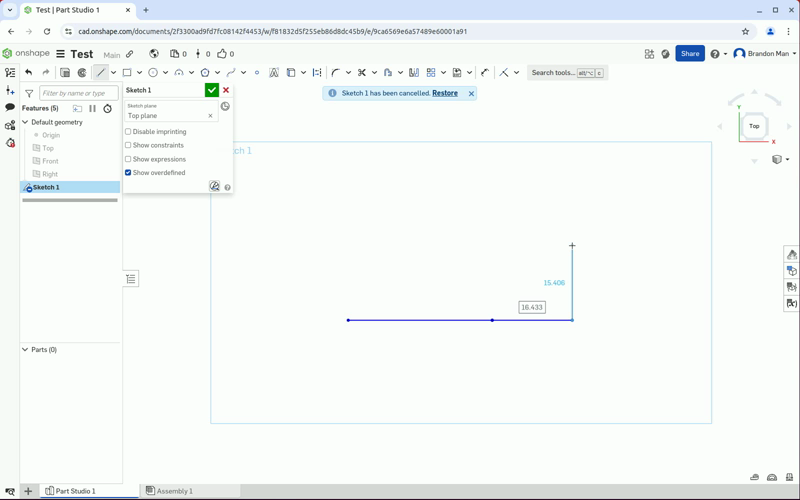
key_down(shift)
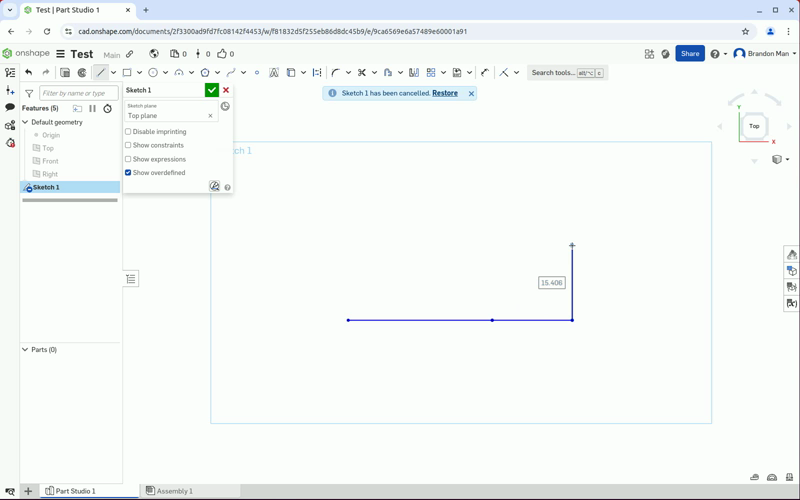
mouse_move(348, 245)
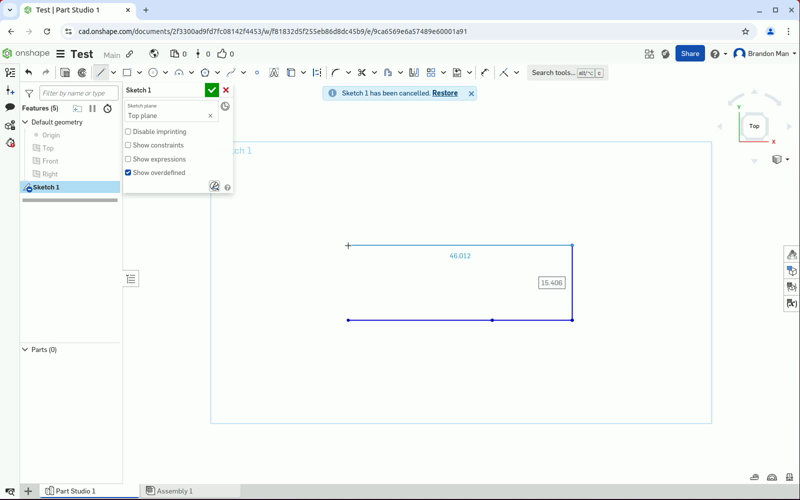
click(348, 245)
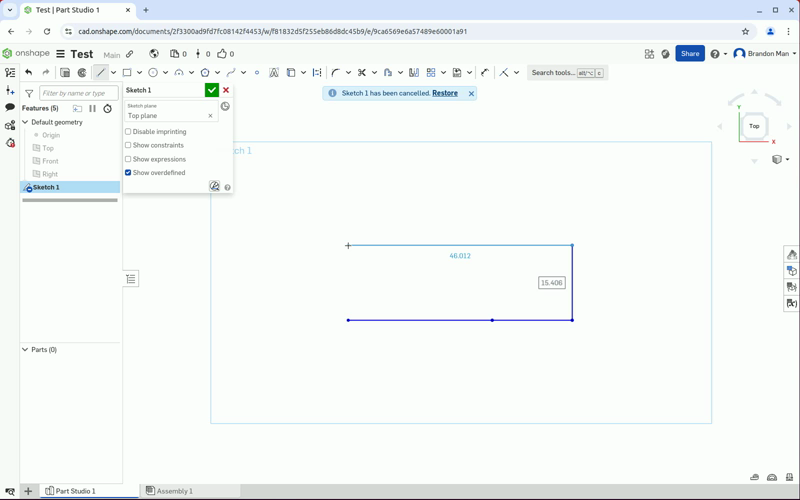
key_up(shift)
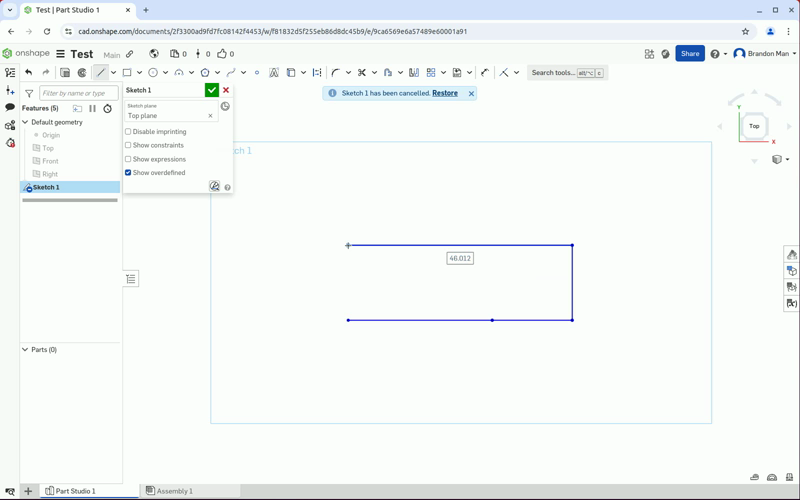
key_down(shift)
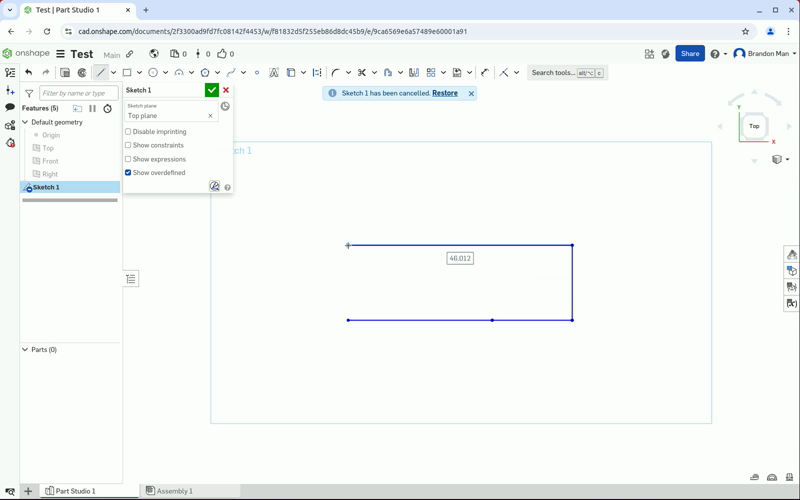
mouse_move(348, 320)
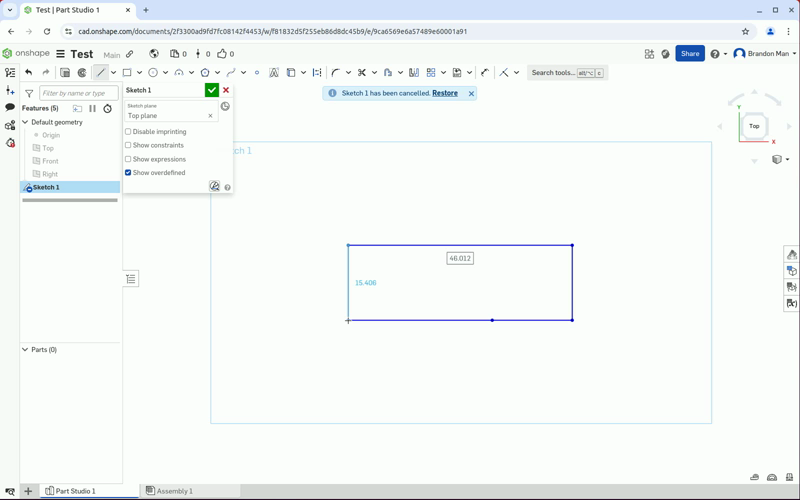
key_up(shift)
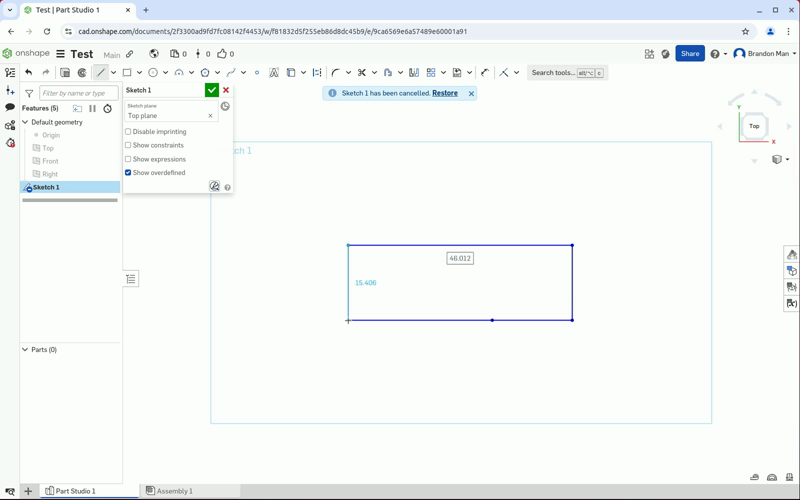
click(348, 320)
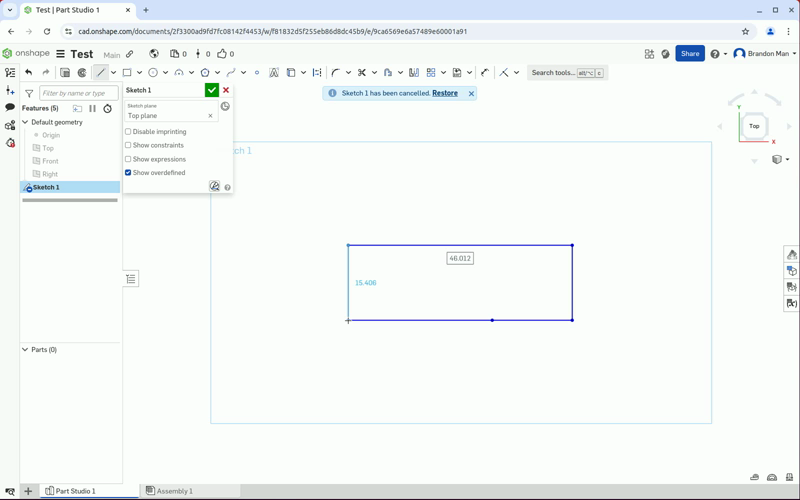
key(esc)
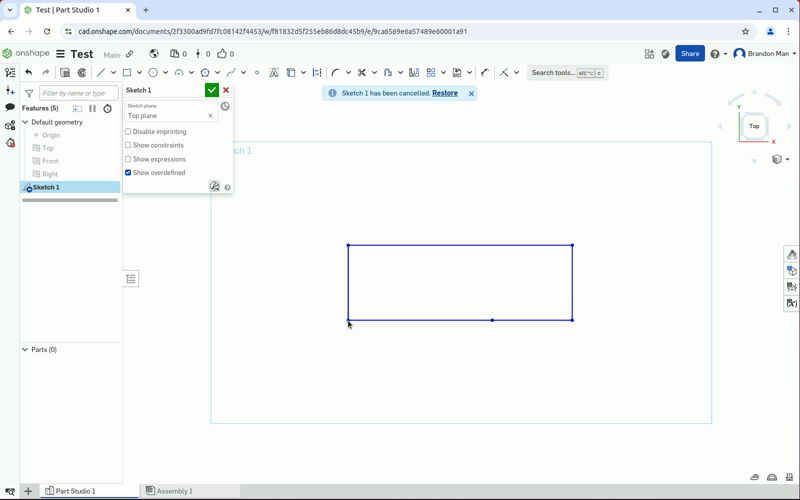
key(c)
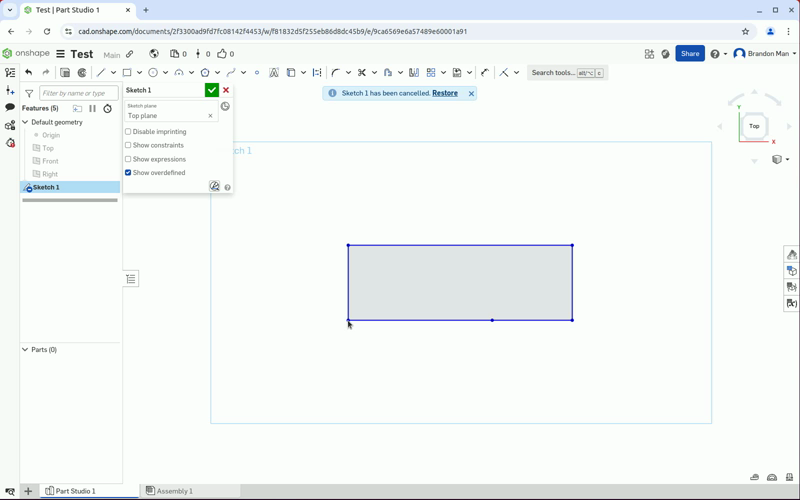
key_down(shift)
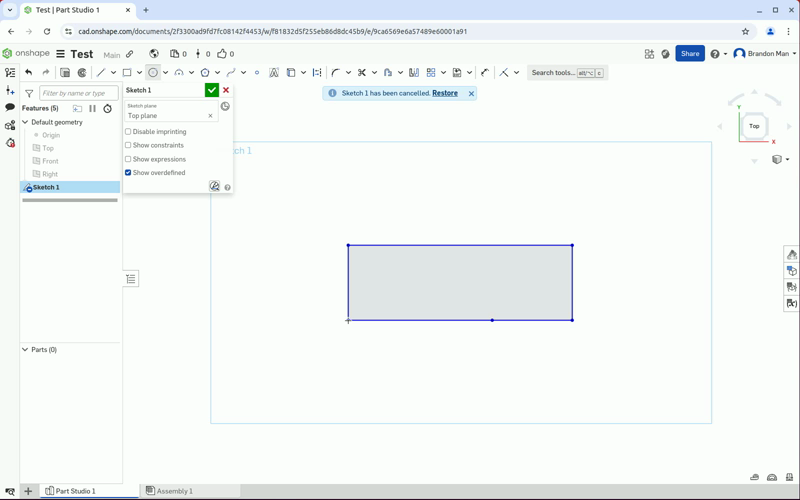
mouse_move(388, 285)
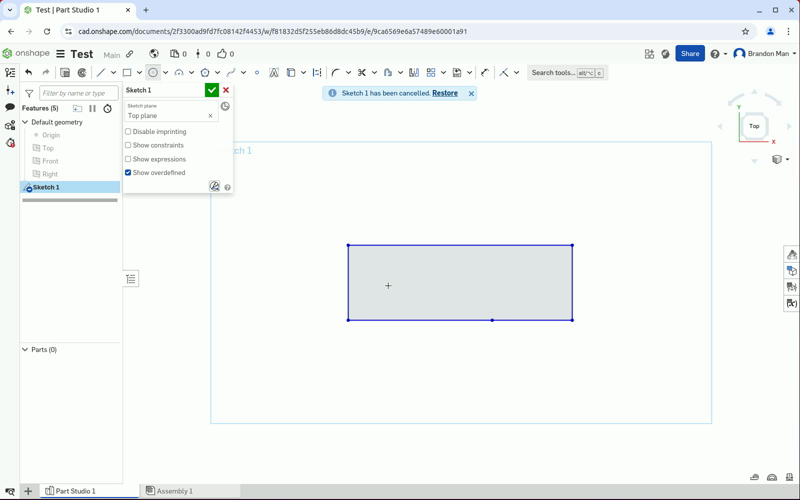
click(388, 285)
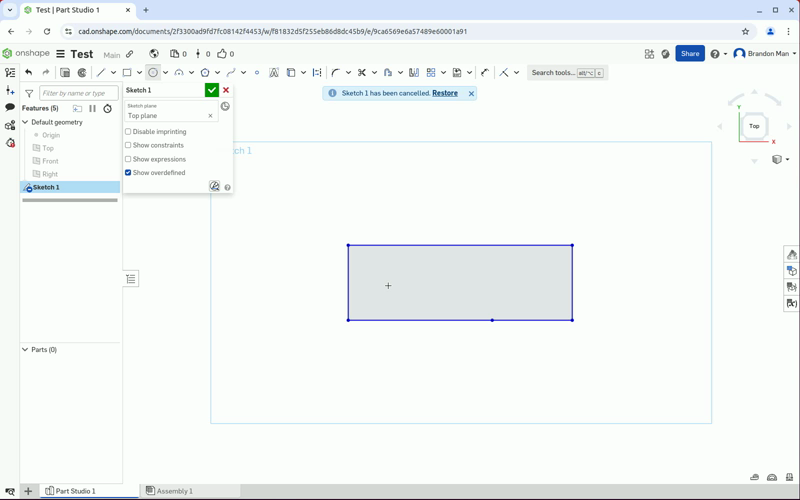
key_up(shift)
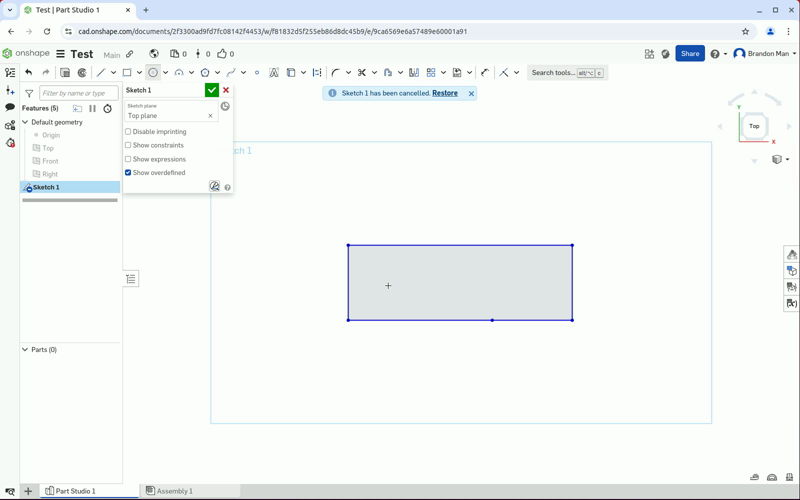
mouse_move(397, 285)
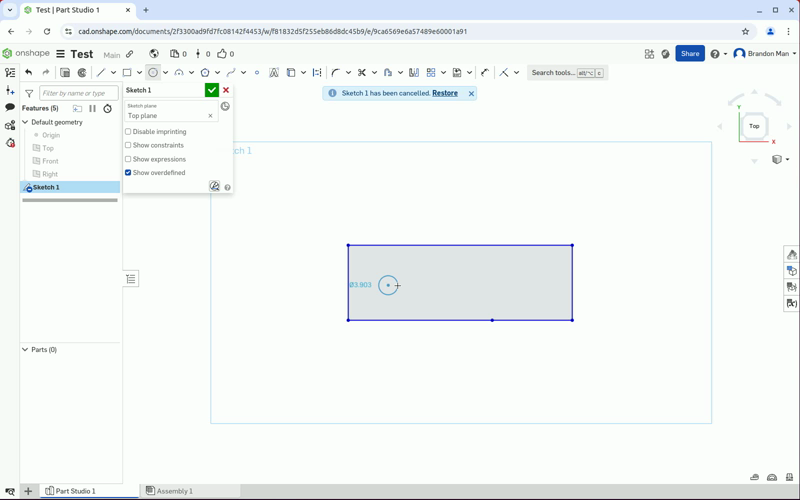
click(397, 285)
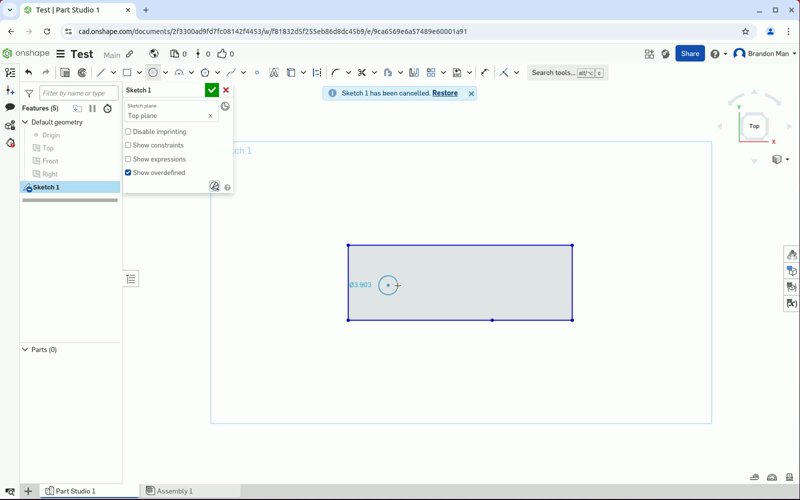
key(esc)
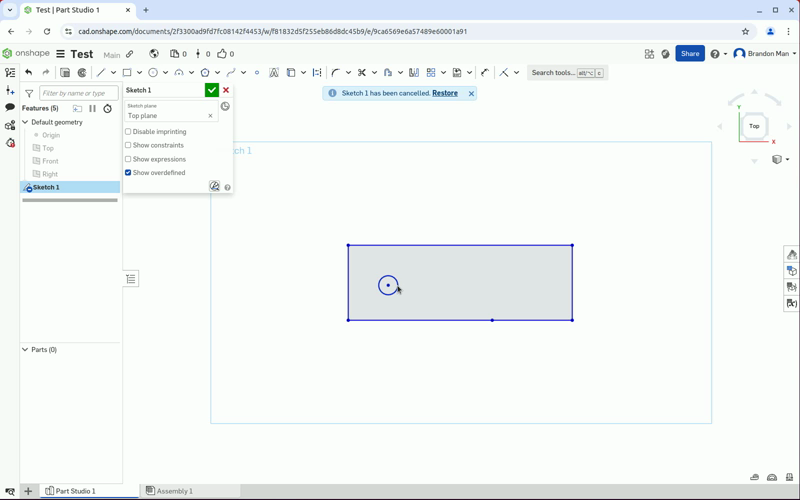
key(c)
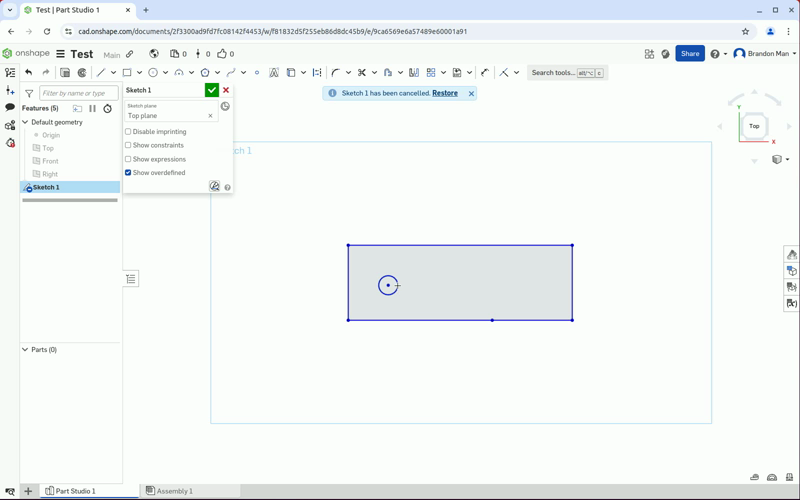
key_down(shift)
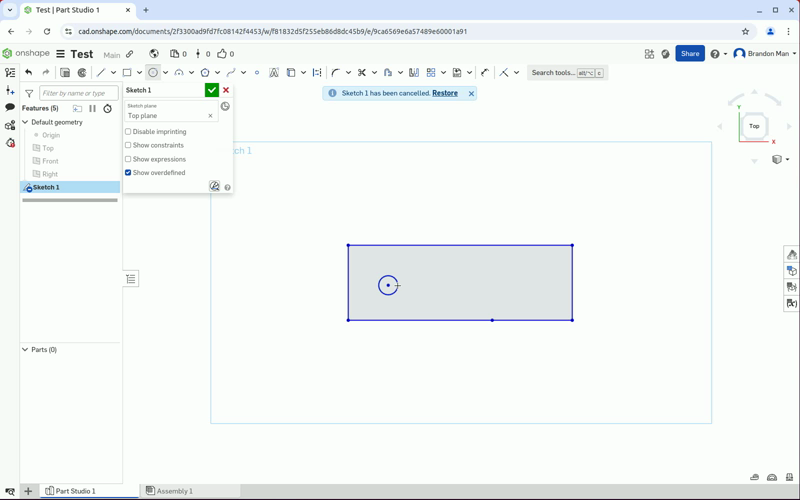
mouse_move(532, 285)
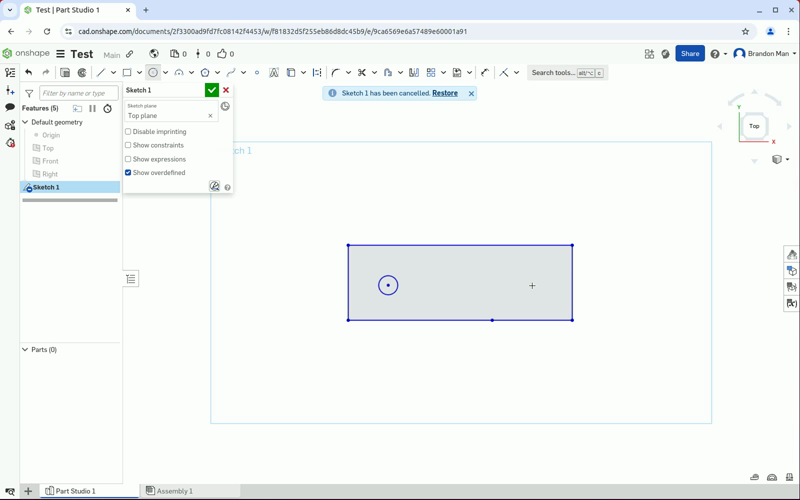
click(532, 285)
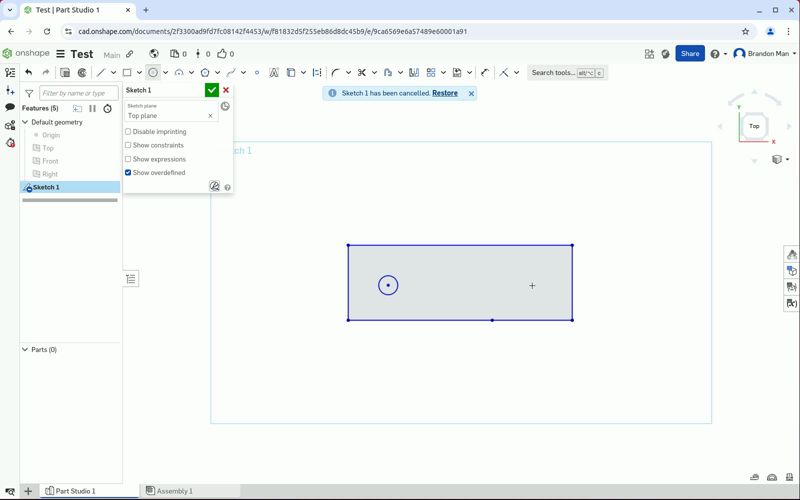
key_up(shift)
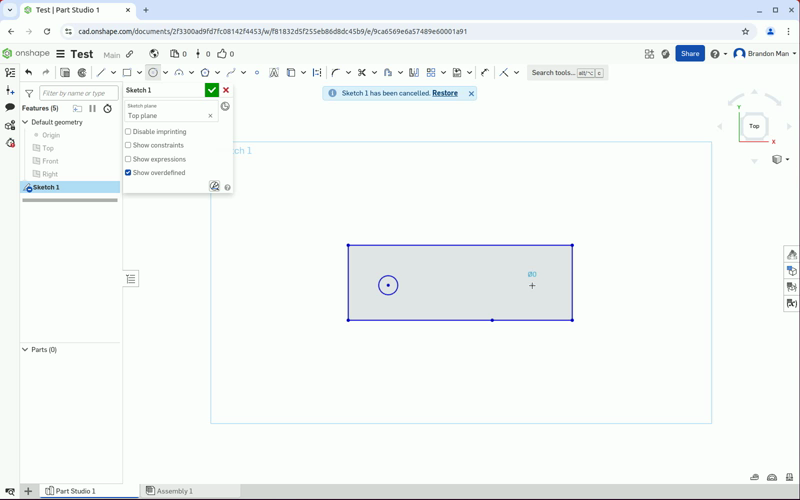
mouse_move(541, 285)
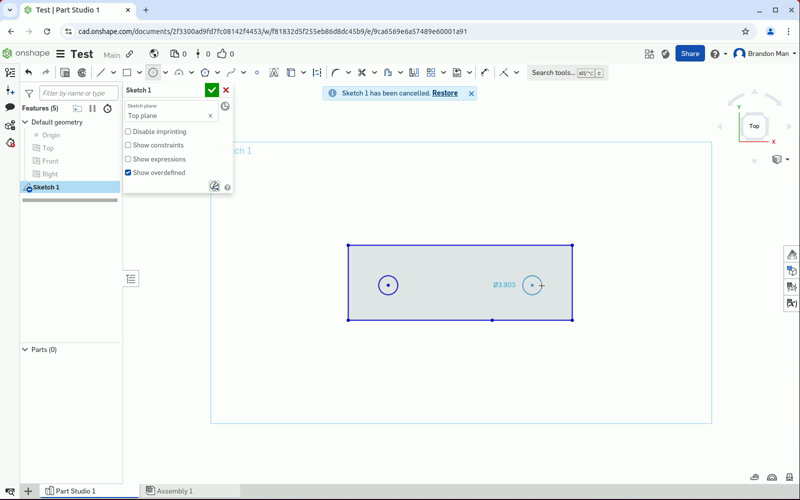
click(541, 285)
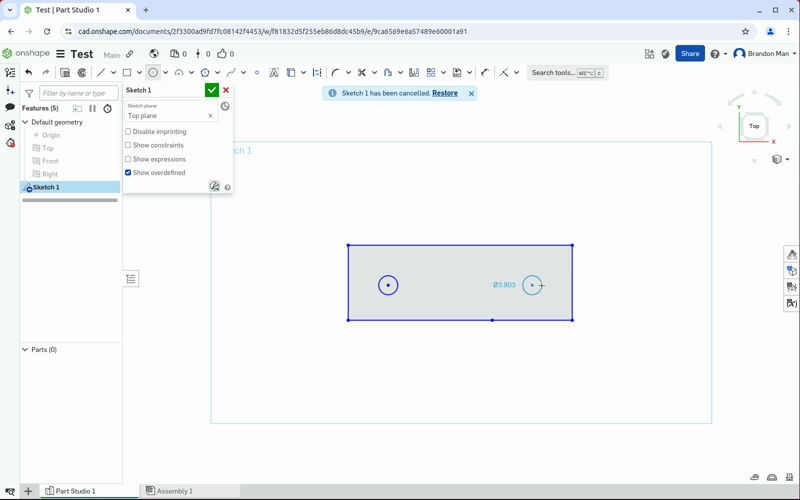
key(esc)
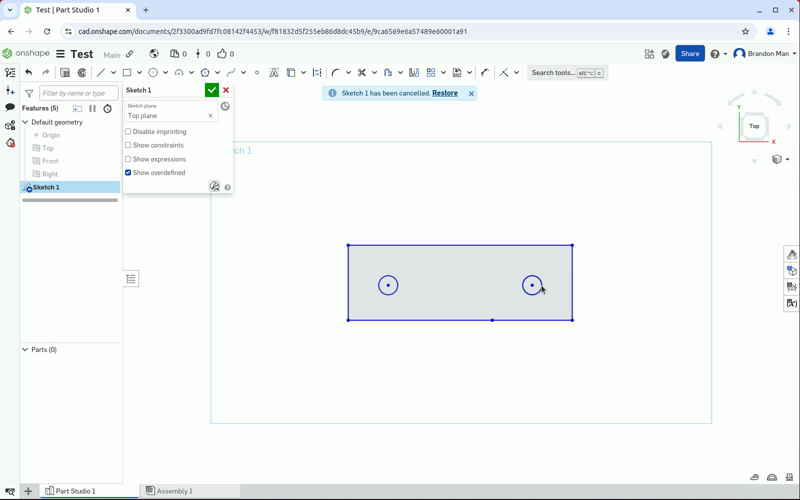
mouse_move(503, 272)
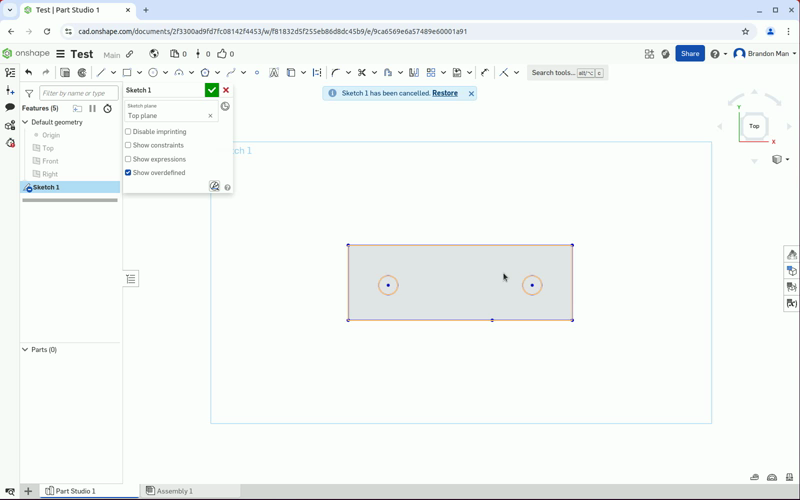
click(503, 272)
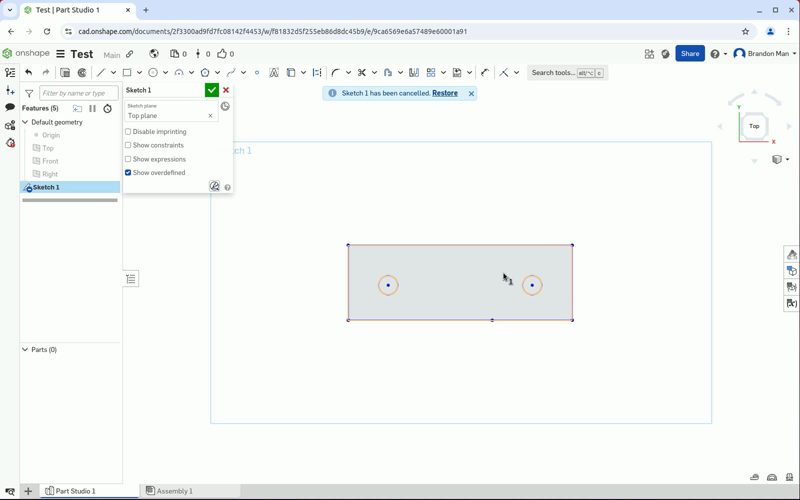
mouse_move(73, 352)
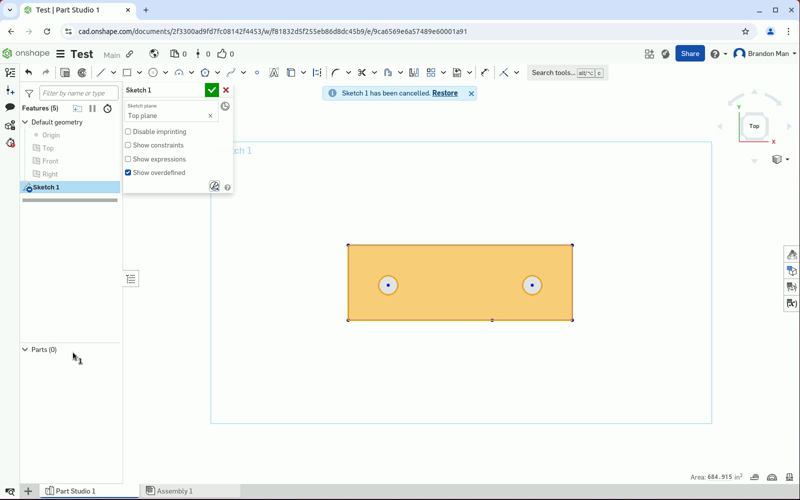
key(shift+y)
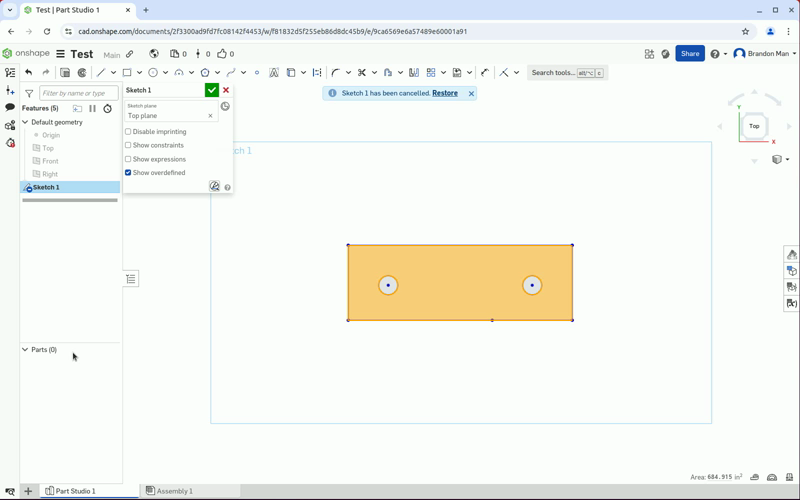
key(shift+e)
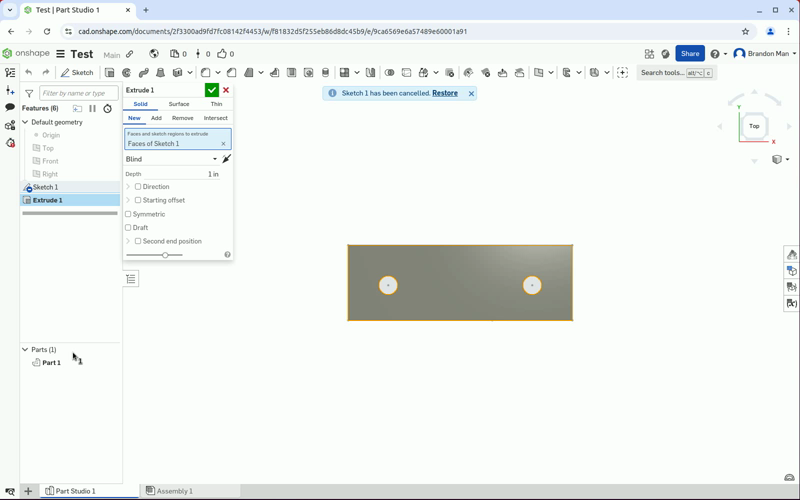
mouse_move(143, 106)
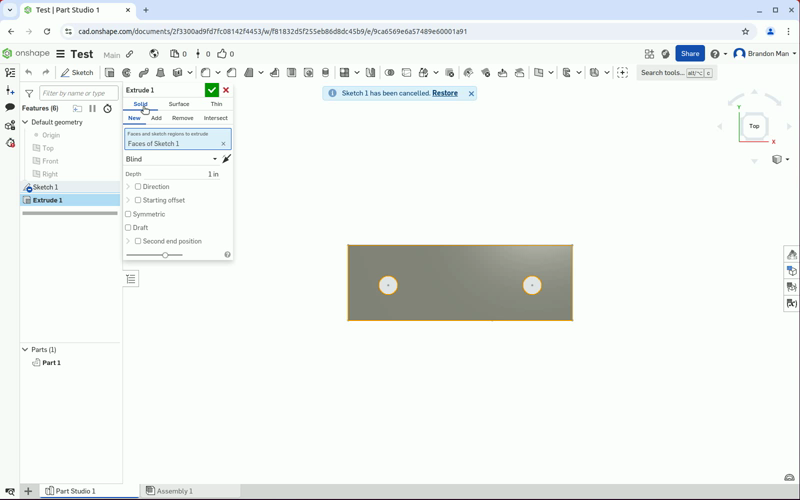
click(143, 106)
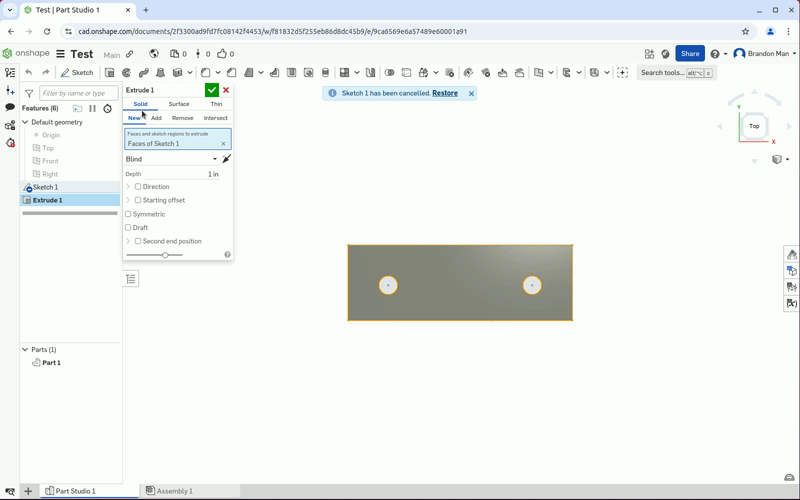
mouse_move(137, 120)
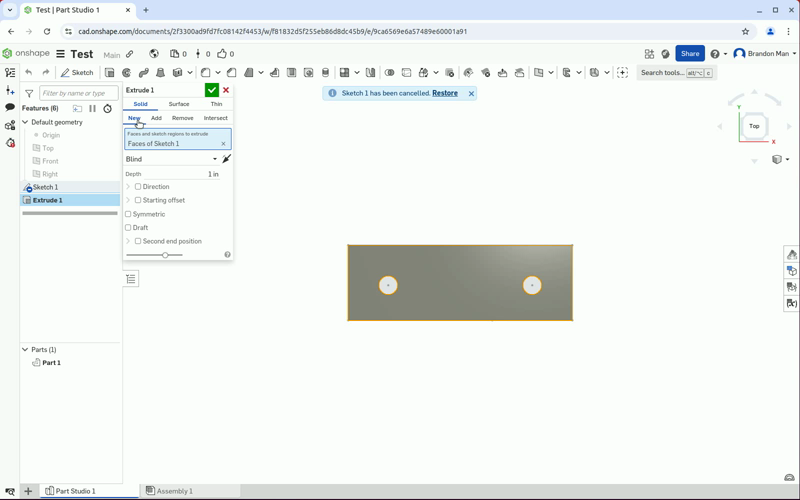
click(137, 120)
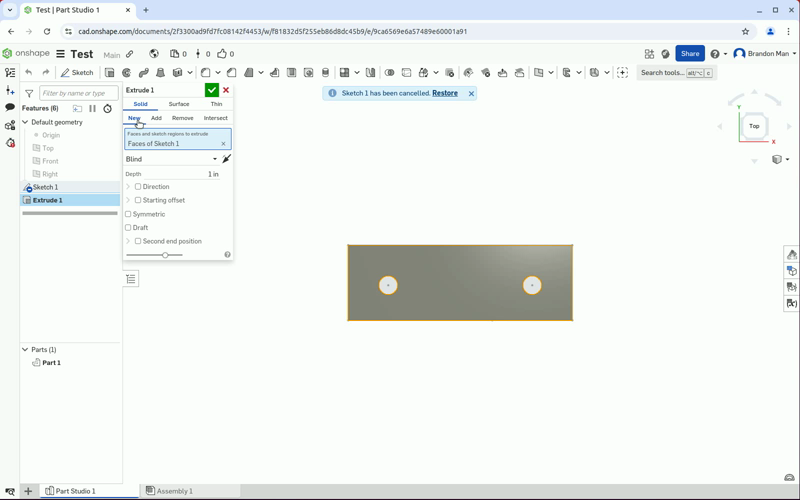
key(tab, 4)
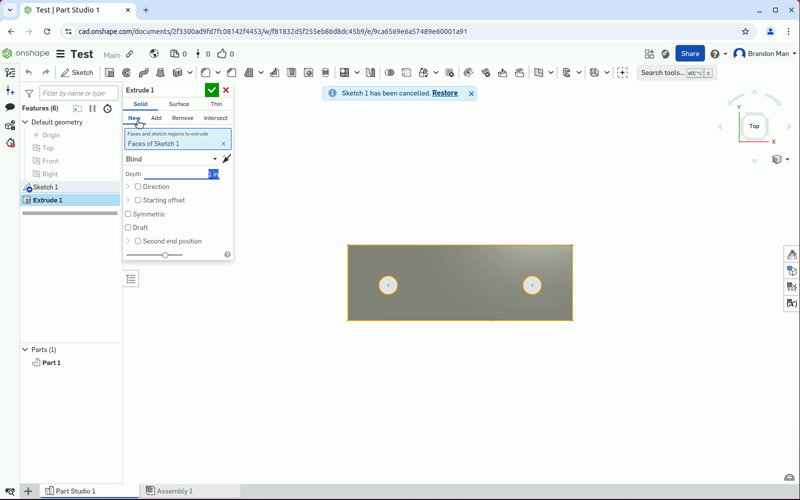
text(5.777)
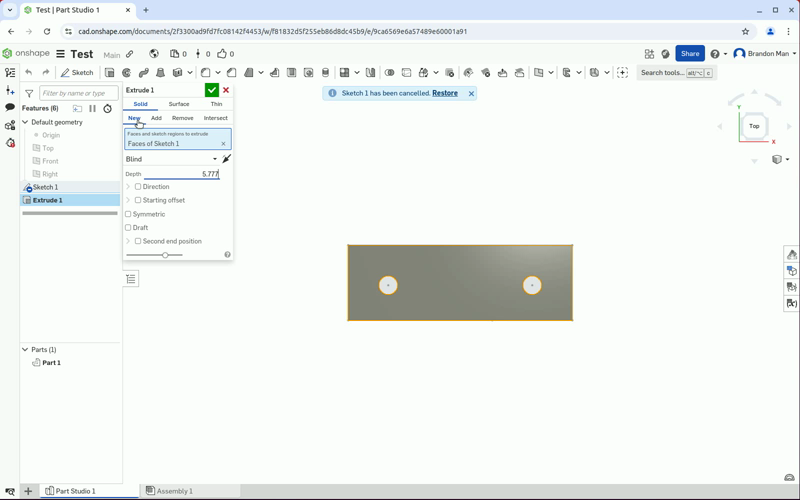
key(enter)
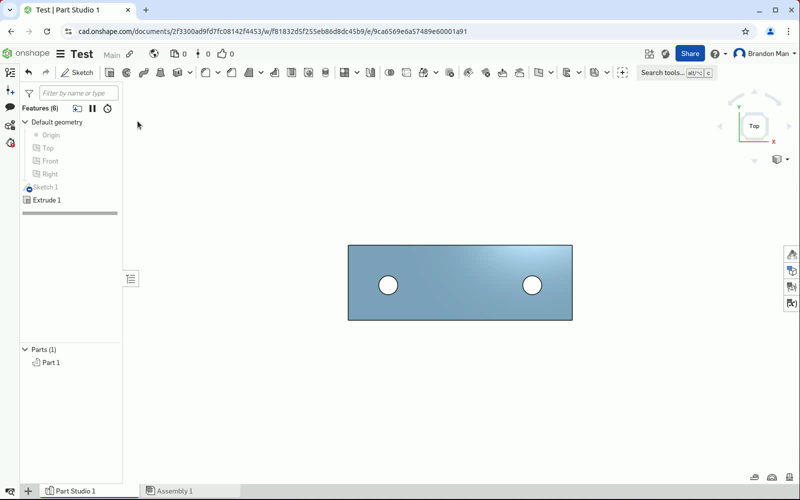
key(shift+h)
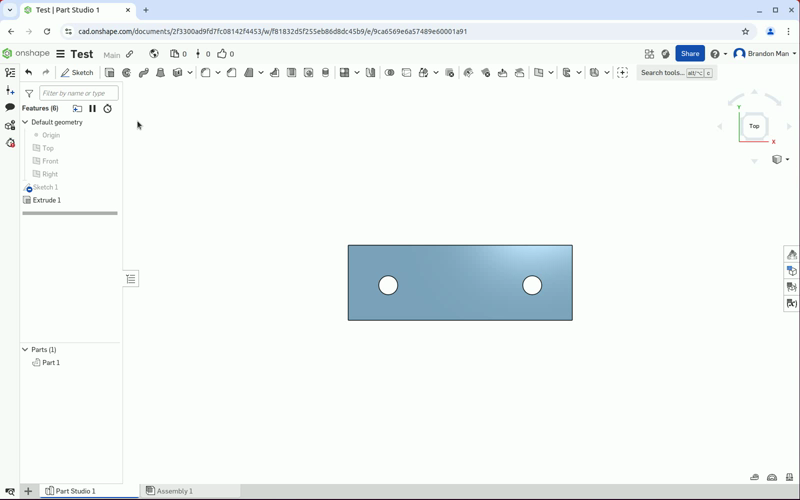
key(shift+h)
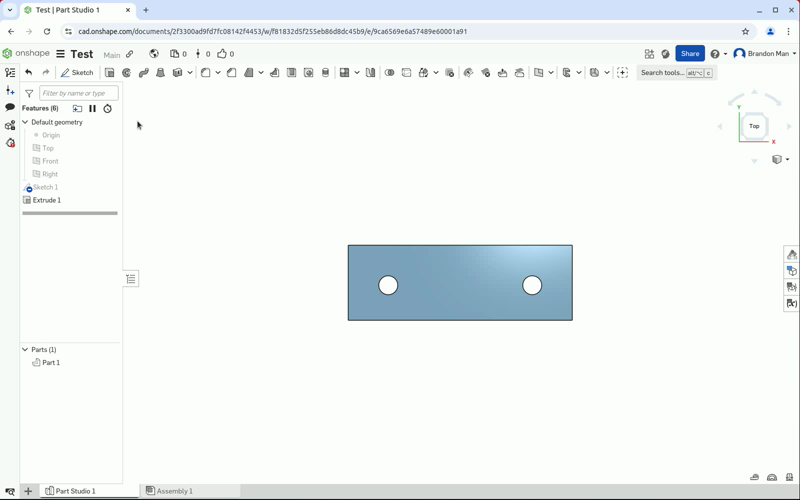
mouse_move(73, 189)
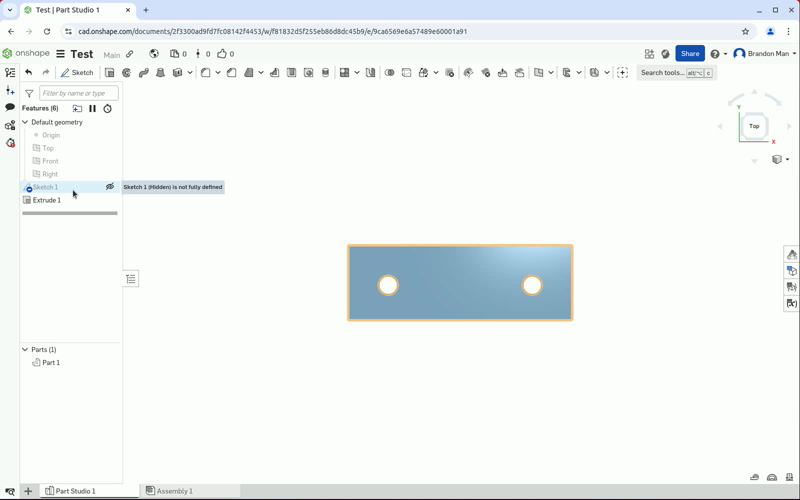
click(73, 189)
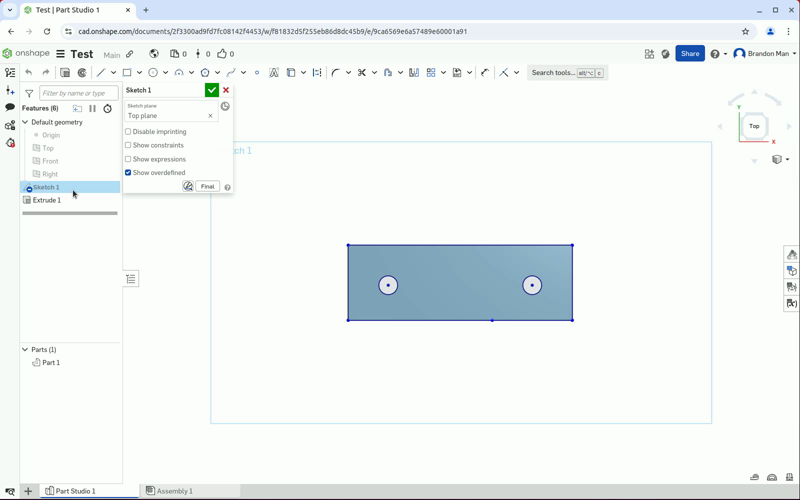
mouse_move(229, 92)
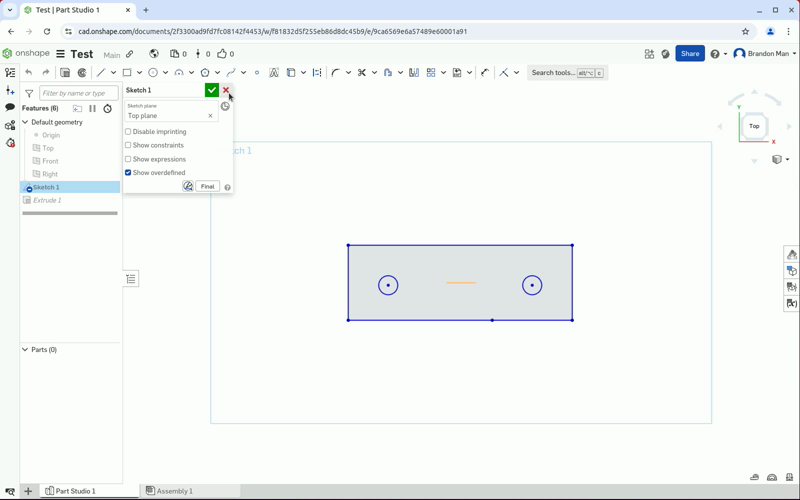
click(229, 92)
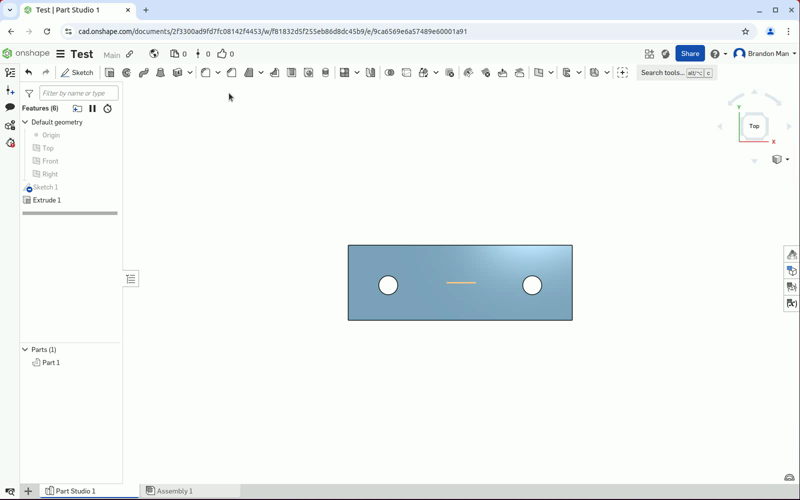
mouse_move(541, 75)
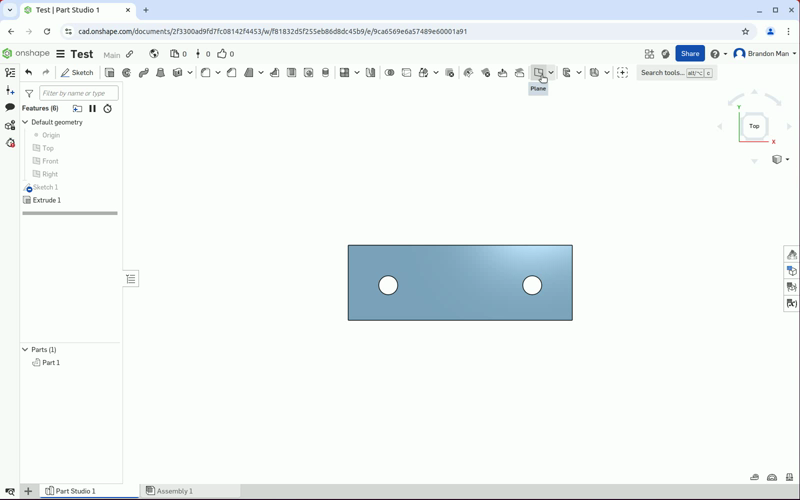
click(541, 75)
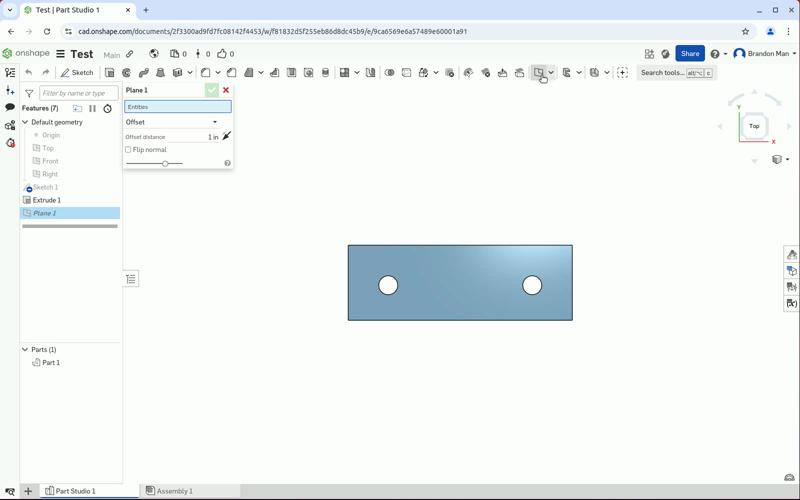
mouse_move(73, 150)
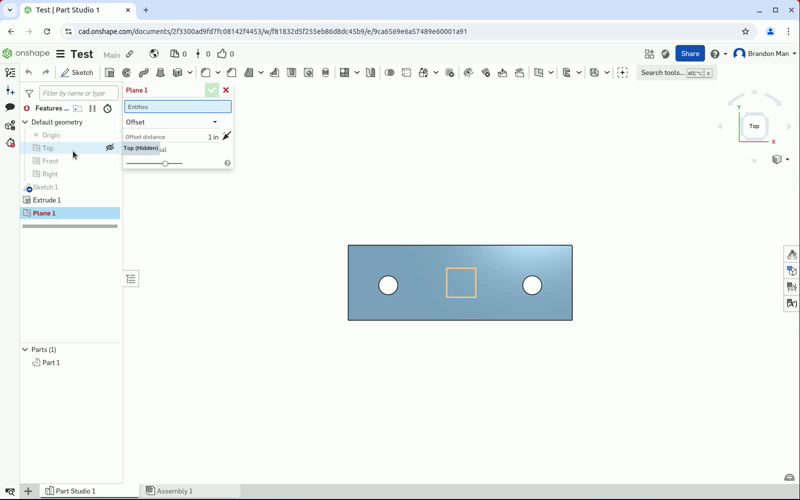
click(73, 150)
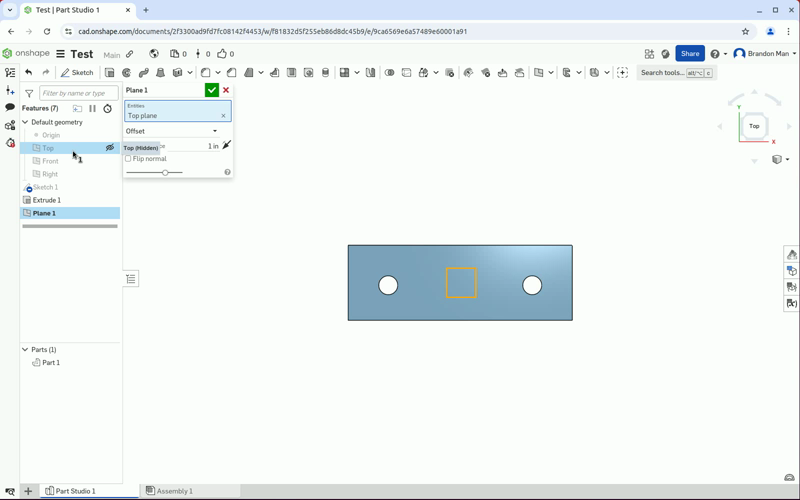
key(tab, 2)
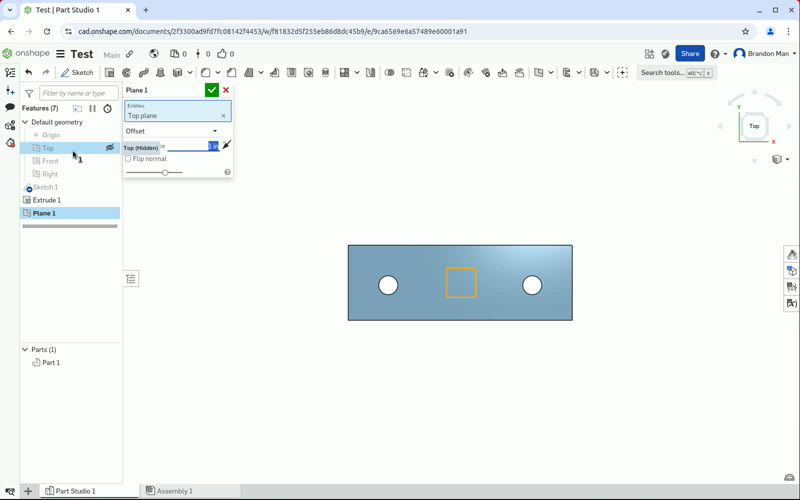
text(5.792)
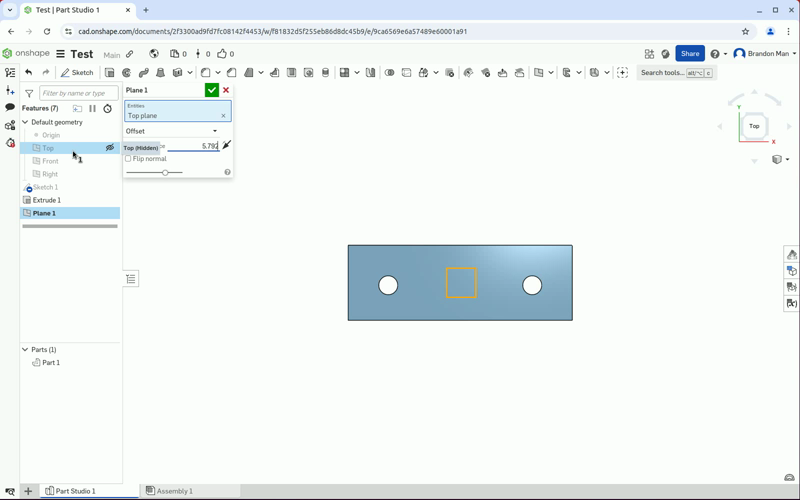
key(enter, 2)
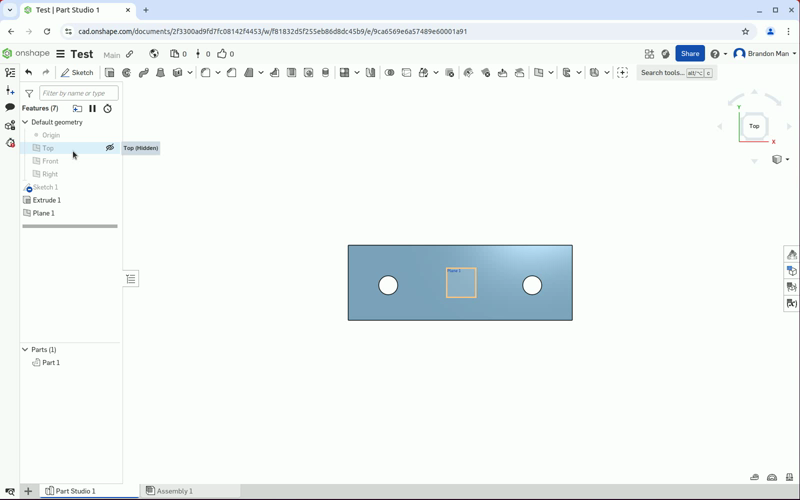
key(shift+s)
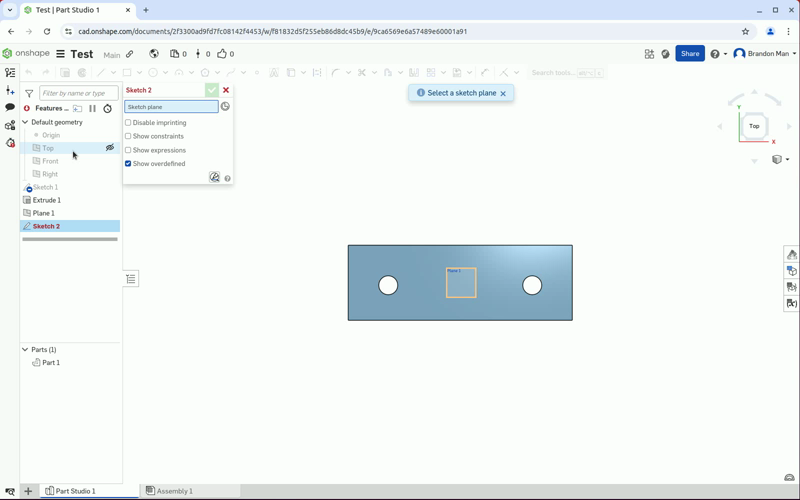
mouse_move(73, 215)
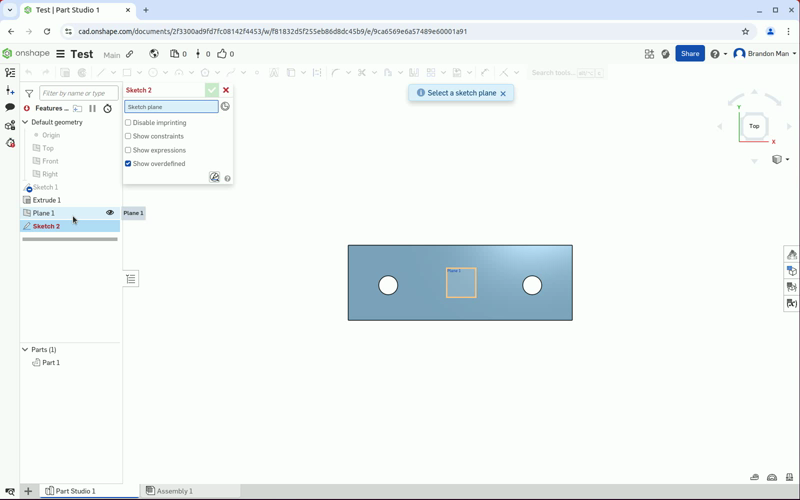
click(73, 215)
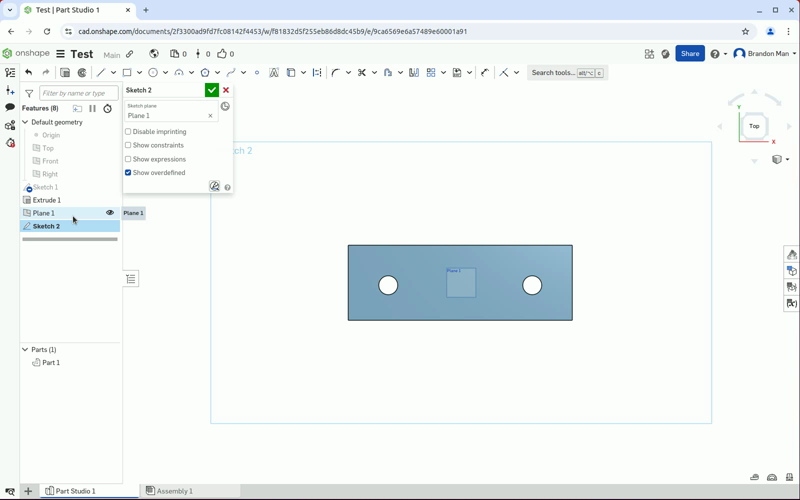
mouse_move(73, 352)
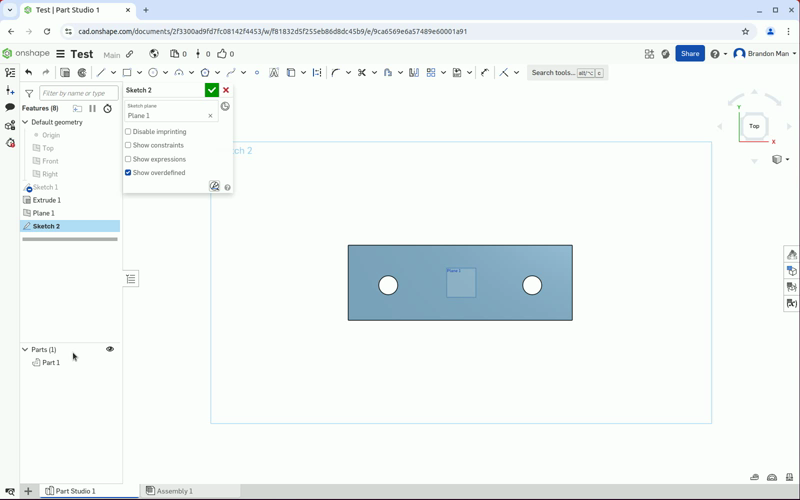
key(y)
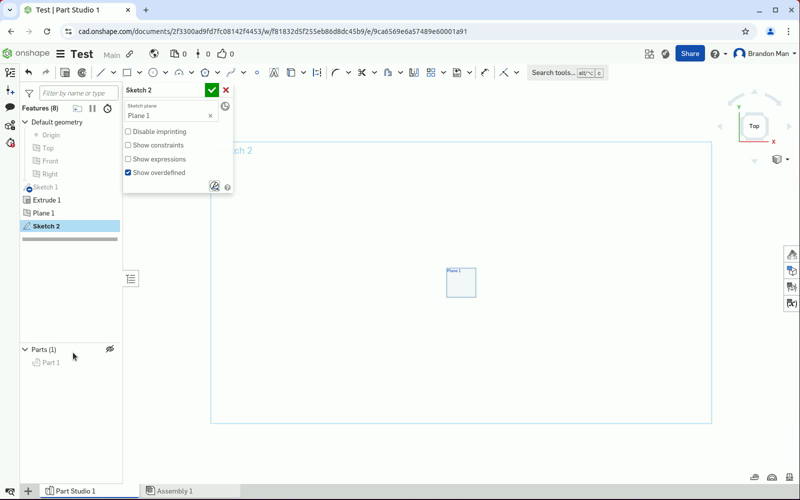
key(c)
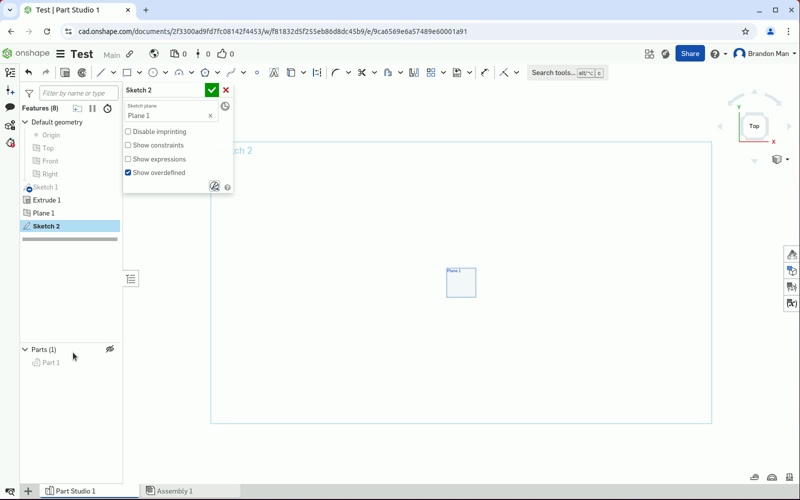
key_down(shift)
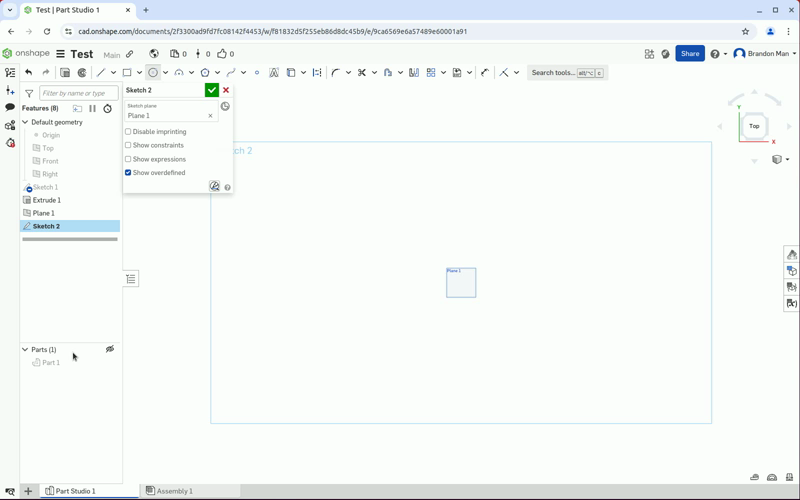
mouse_move(389, 285)
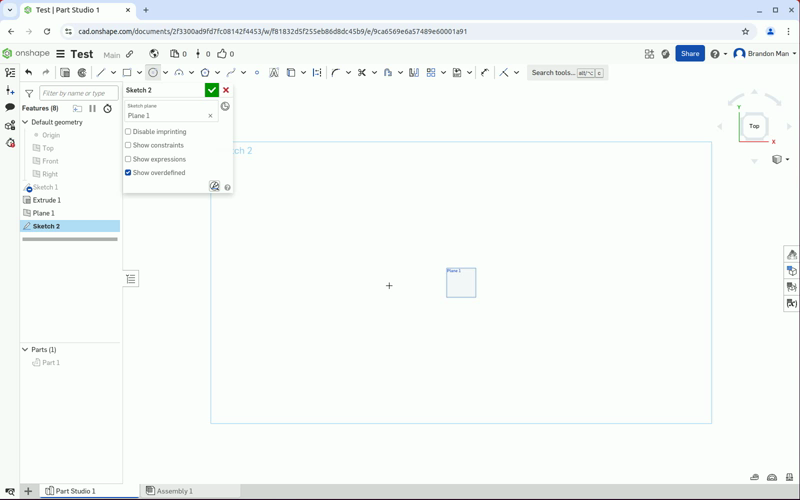
click(389, 285)
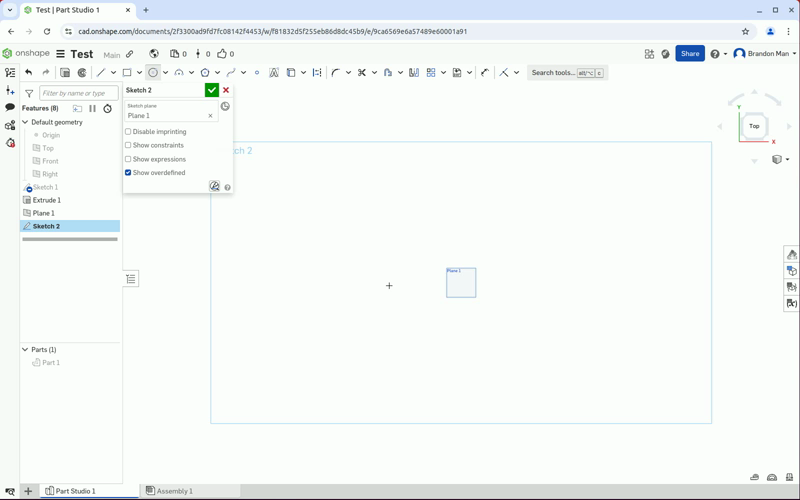
key_up(shift)
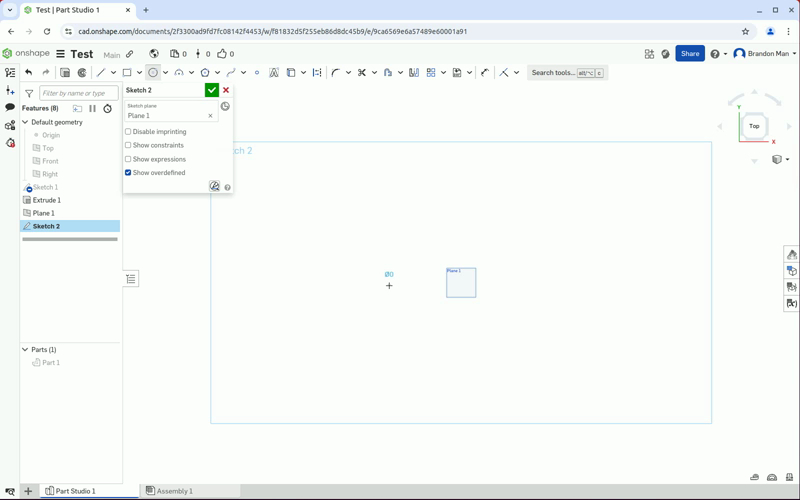
mouse_move(404, 285)
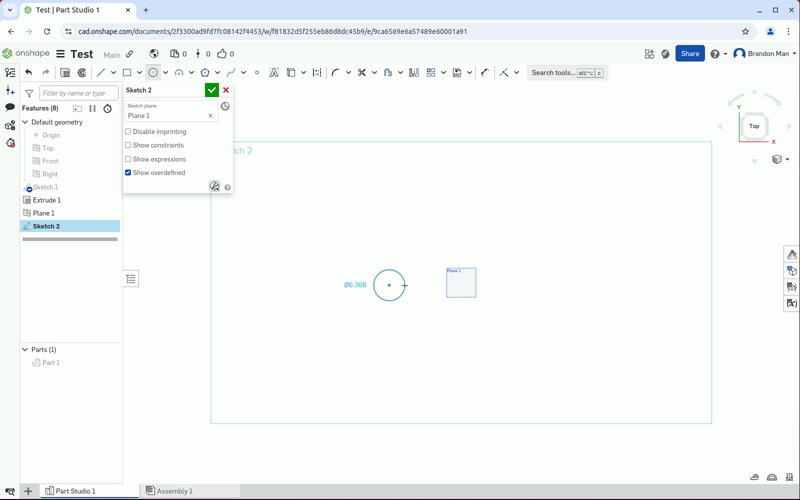
click(404, 285)
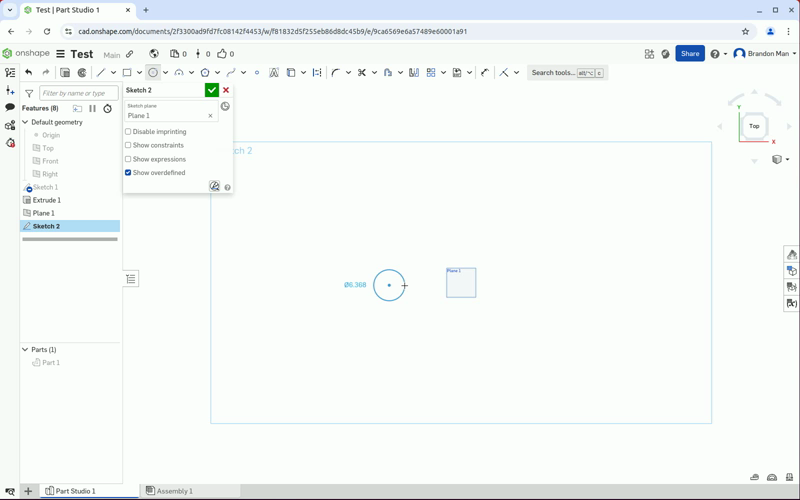
key(esc)
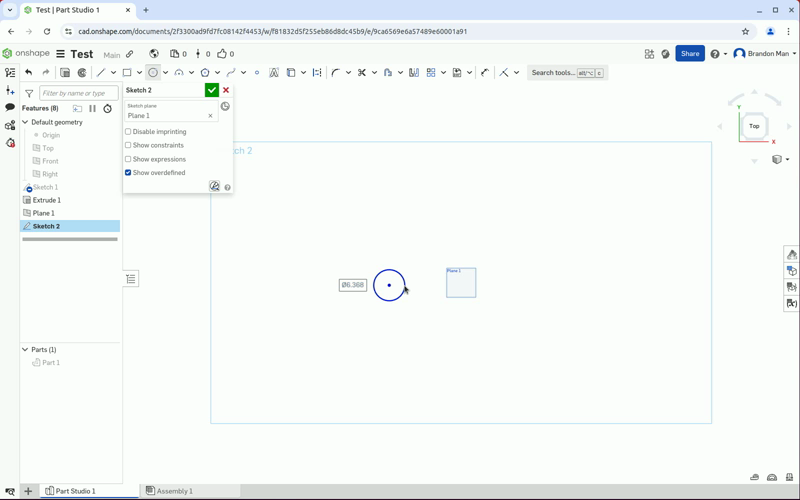
key(c)
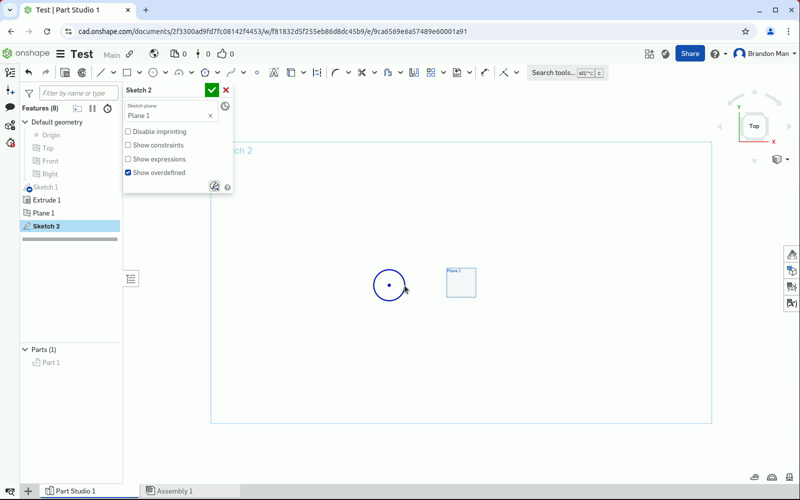
key_down(shift)
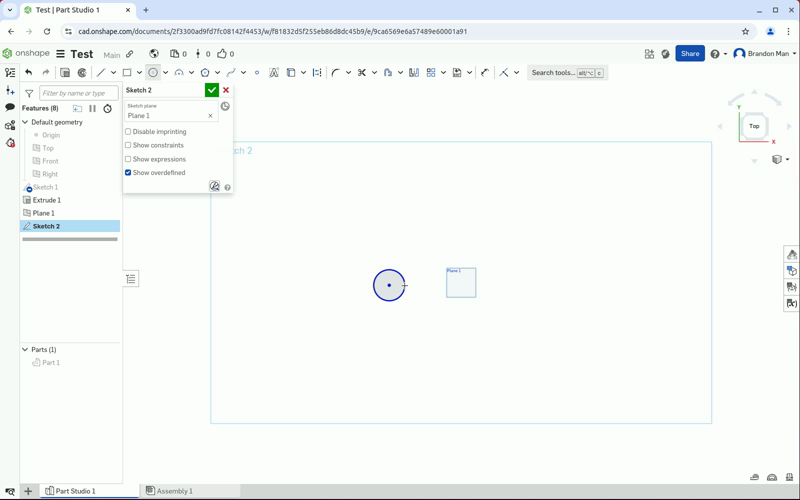
mouse_move(389, 285)
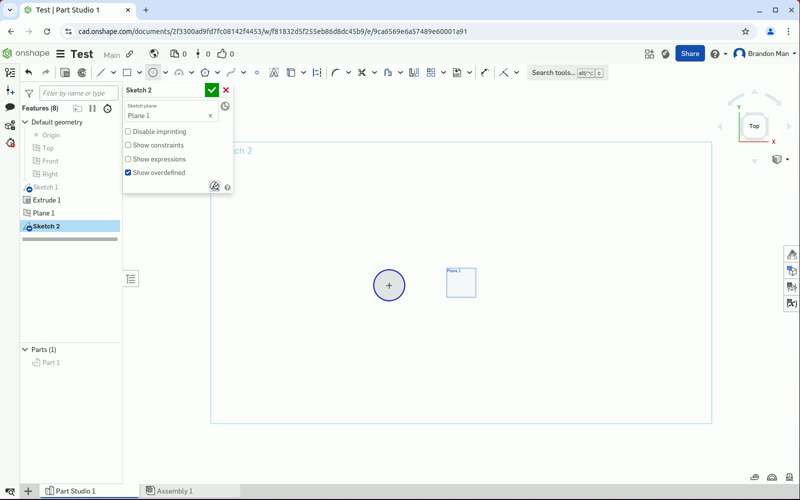
click(389, 285)
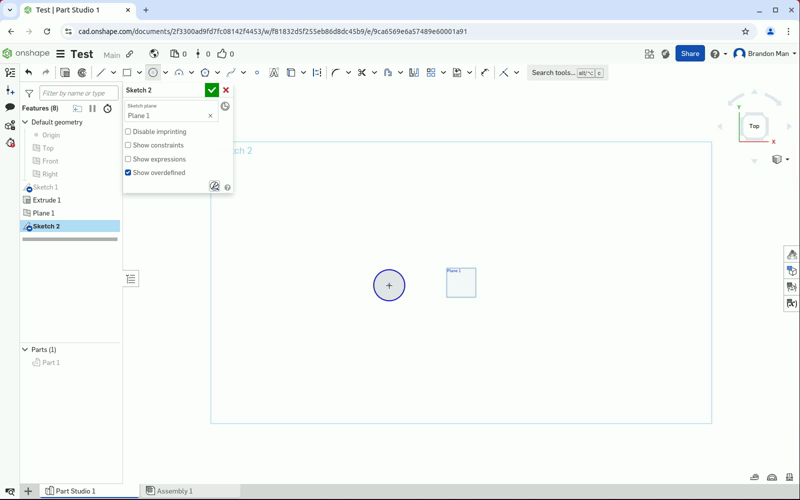
key_up(shift)
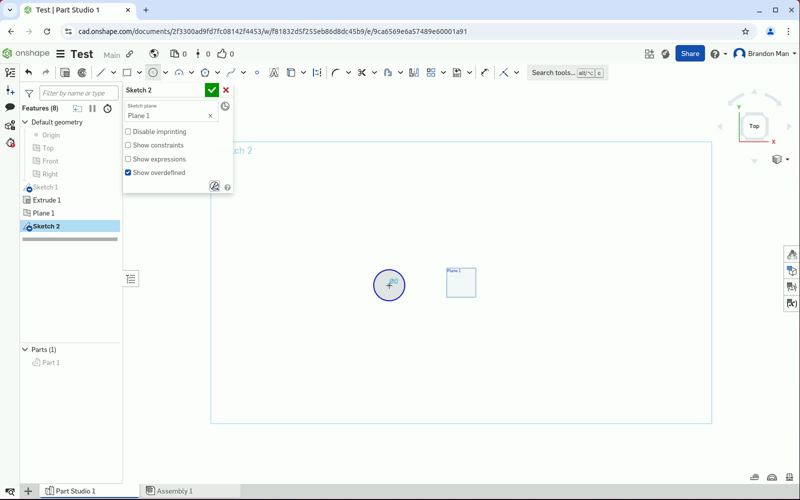
mouse_move(399, 285)
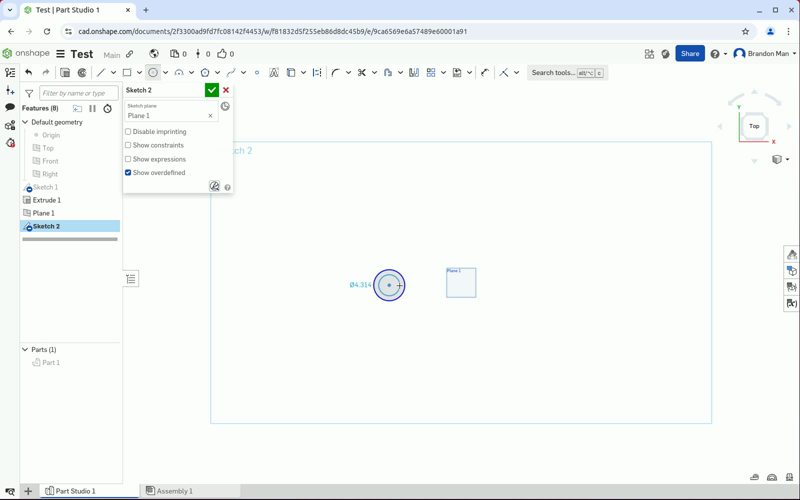
click(399, 285)
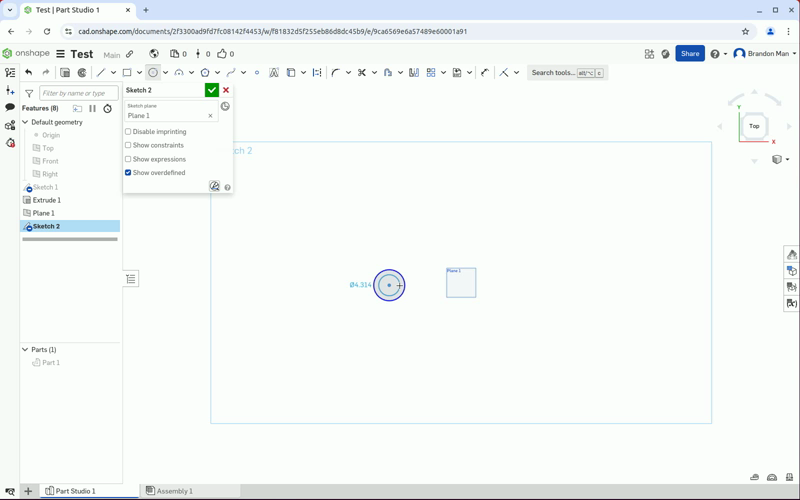
key(esc)
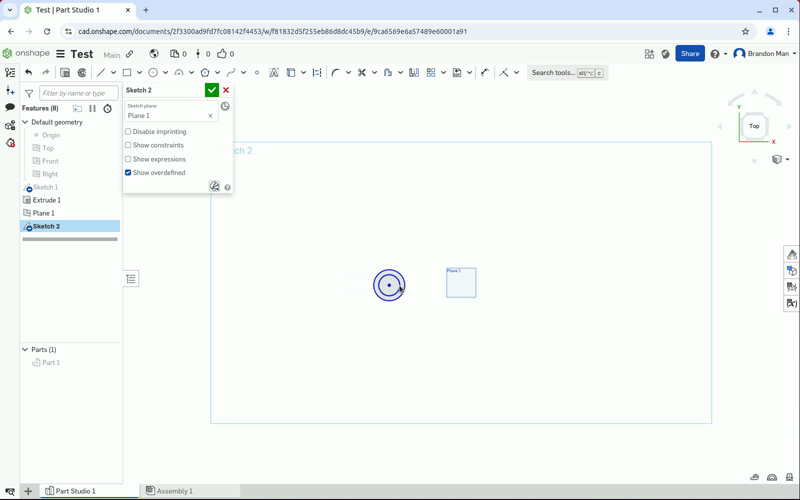
mouse_move(395, 296)
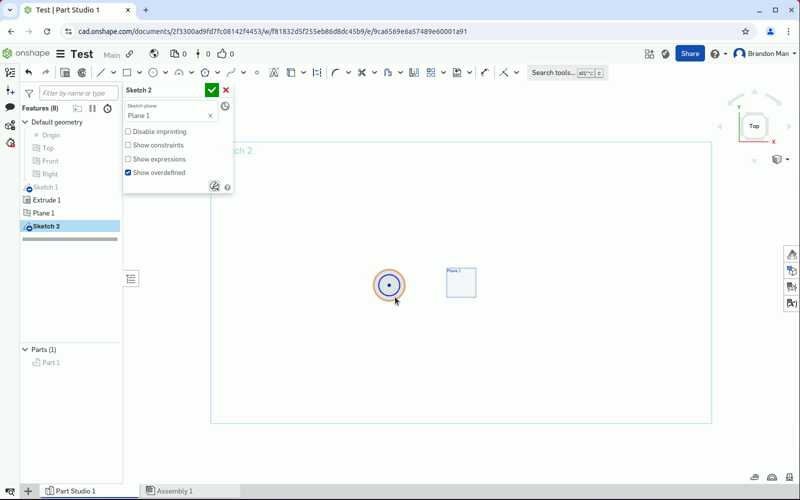
scroll(6)
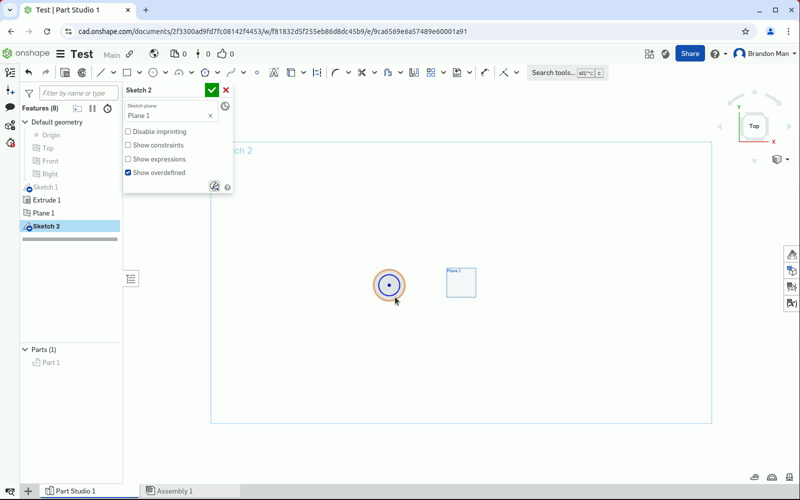
scroll(6)
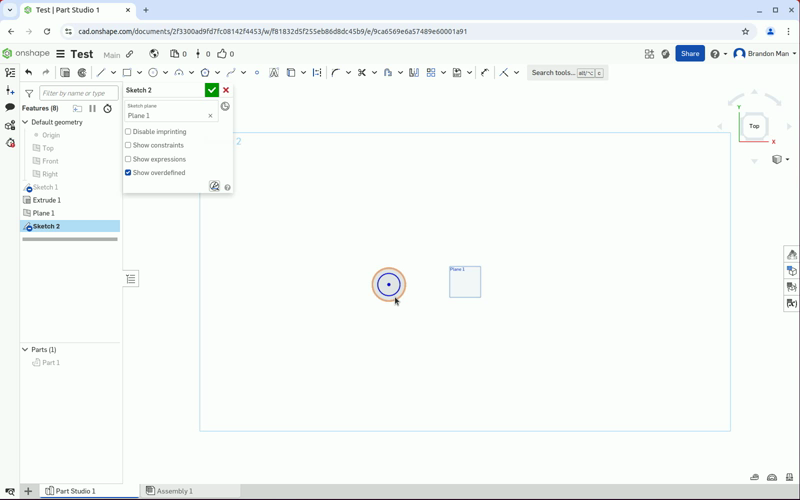
scroll(6)
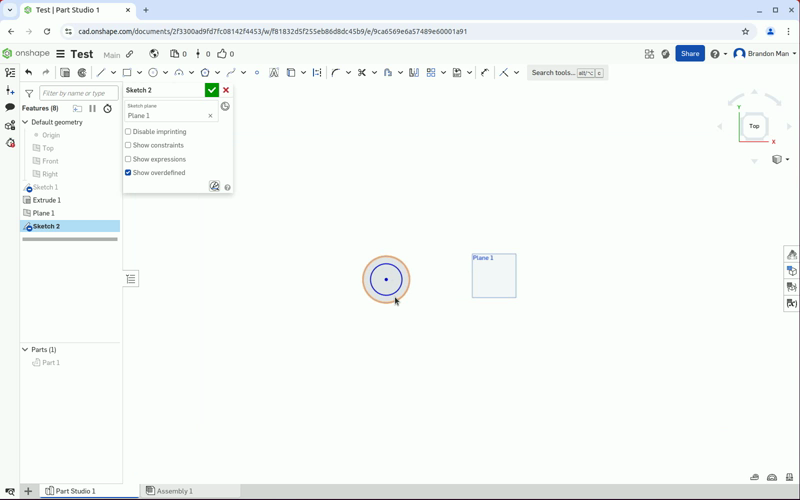
scroll(6)
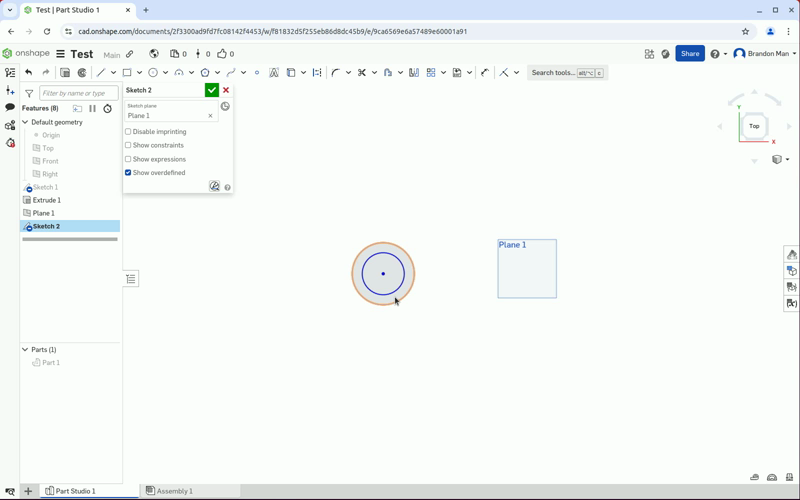
scroll(6)
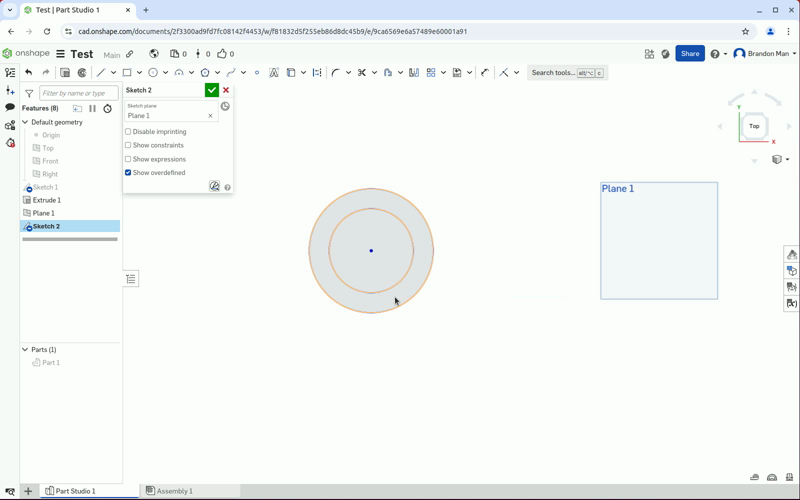
scroll(6)
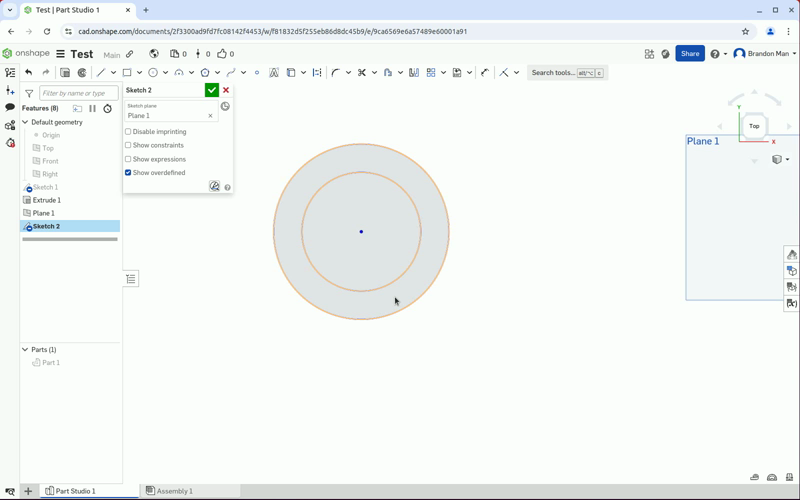
scroll(6)
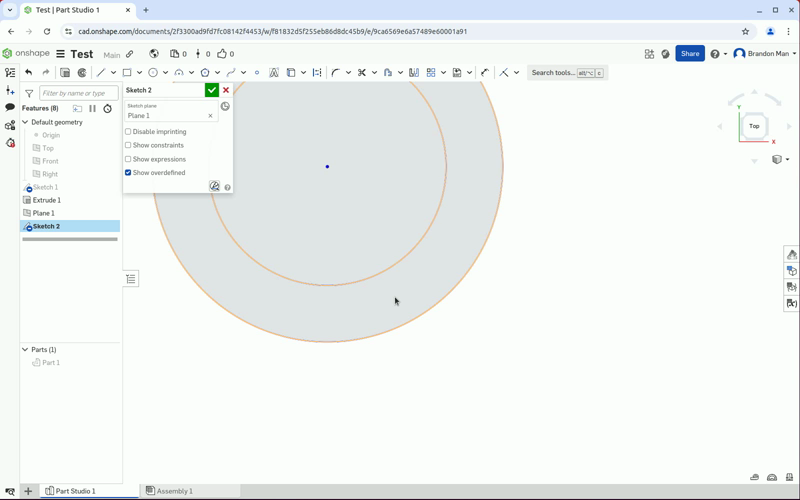
click(395, 296)
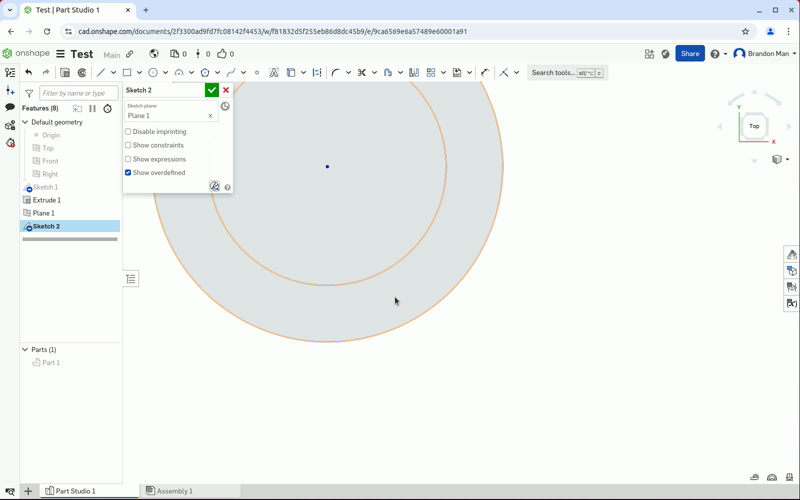
scroll(-6)
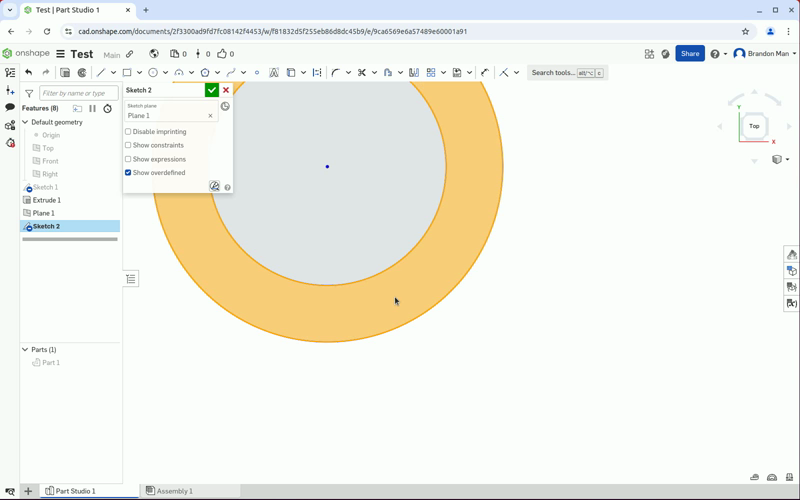
scroll(-6)
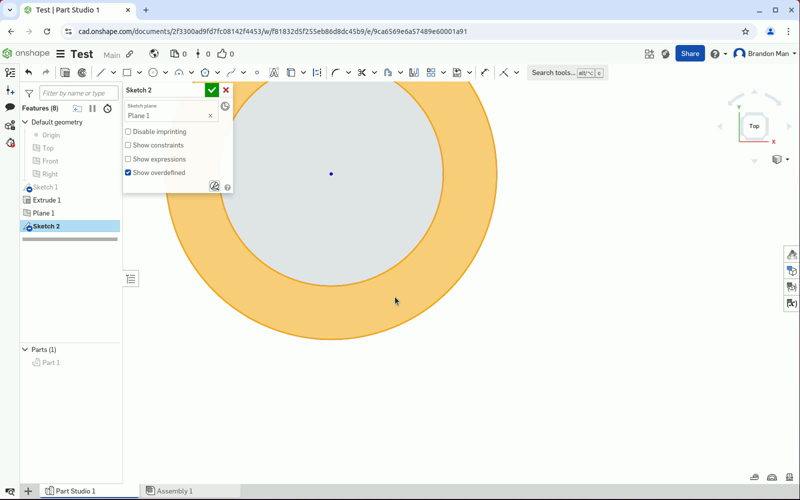
scroll(-6)
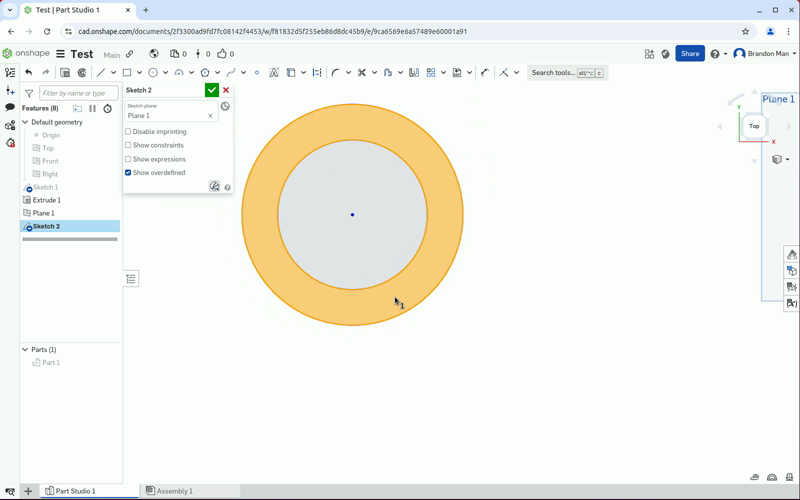
scroll(-6)
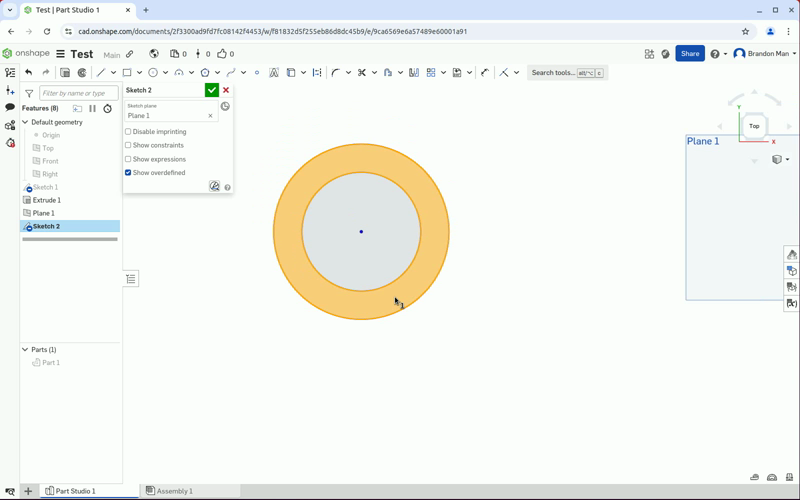
scroll(-6)
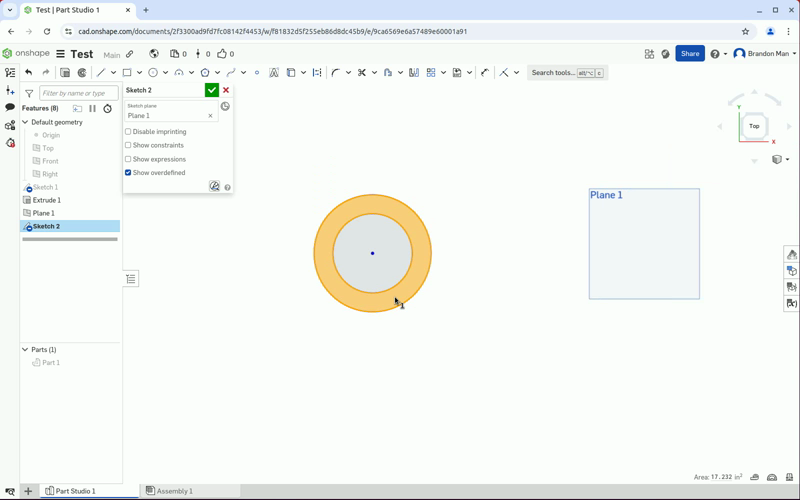
scroll(-6)
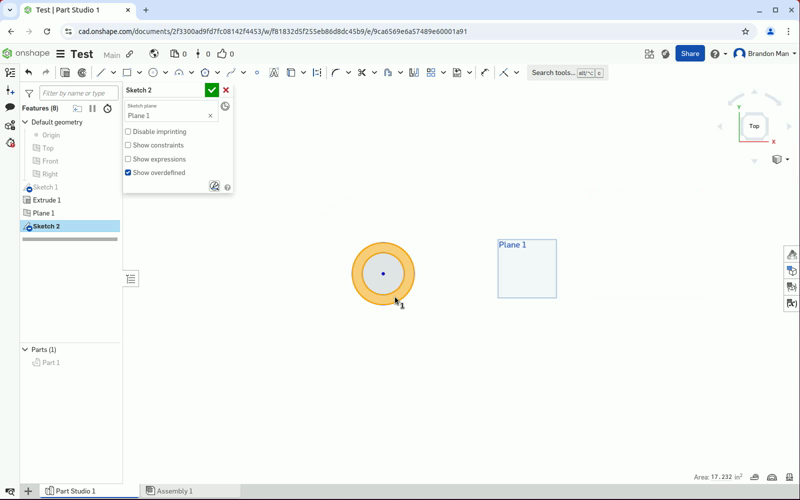
scroll(-6)
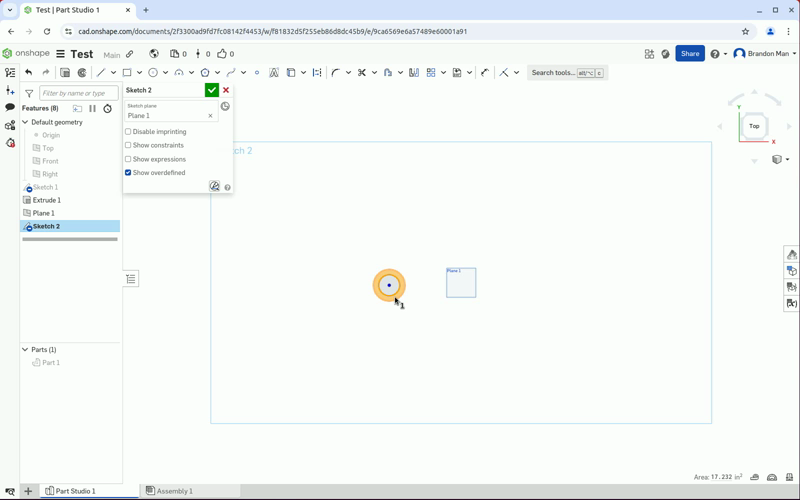
mouse_move(73, 352)
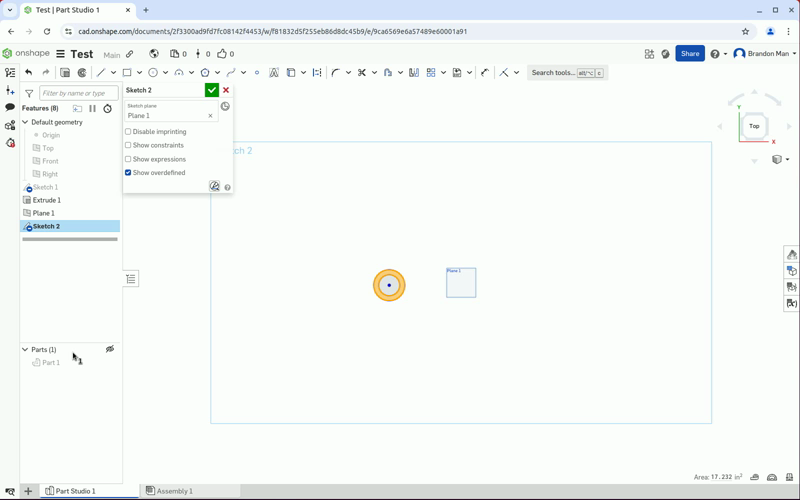
key(shift+y)
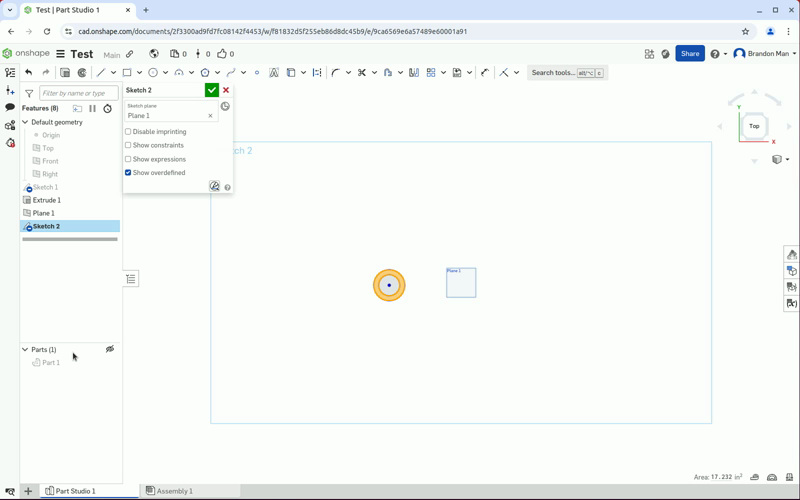
key(shift+e)
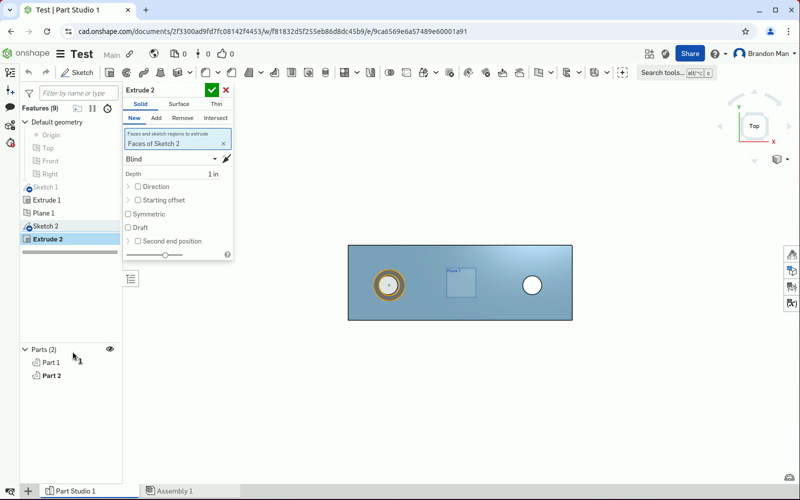
mouse_move(143, 106)
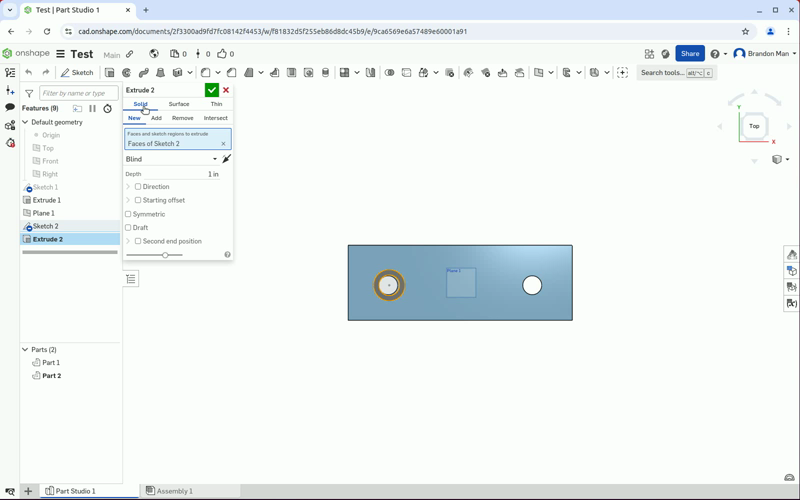
click(143, 106)
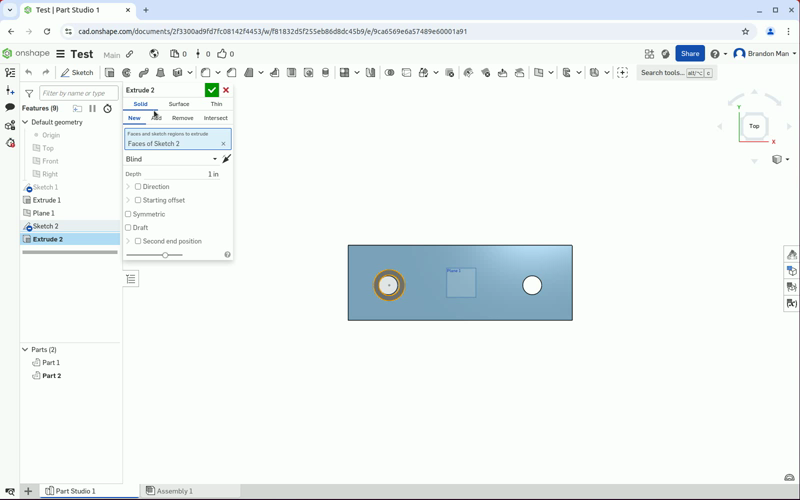
mouse_move(186, 120)
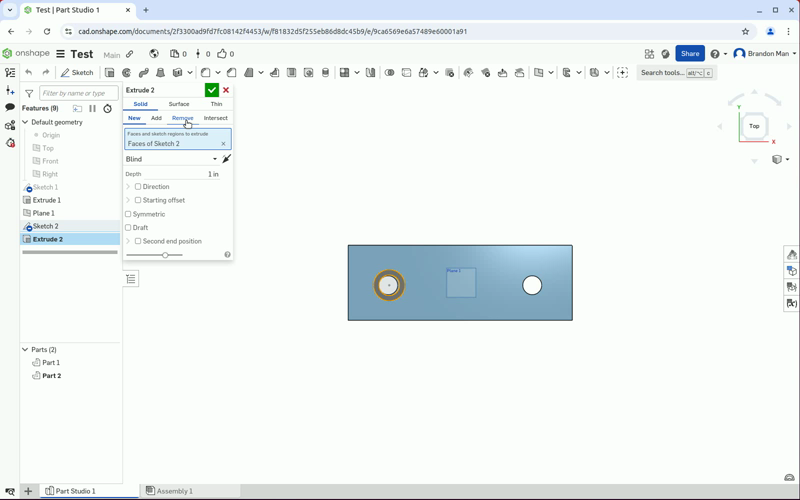
click(186, 120)
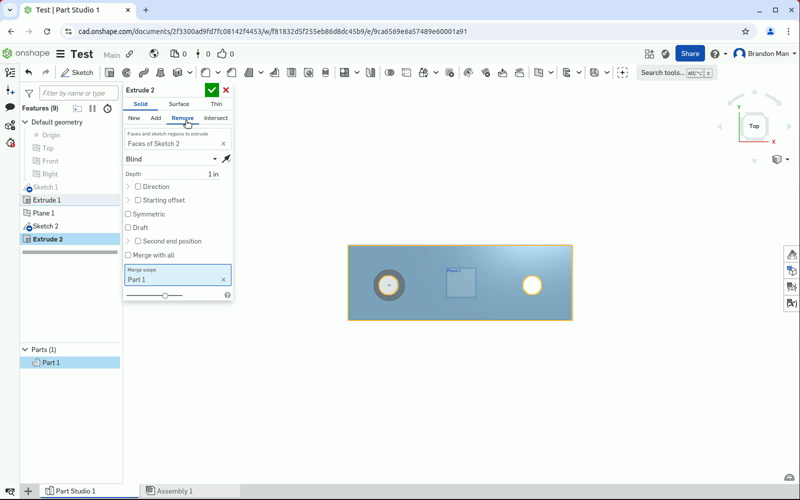
key(tab, 4)
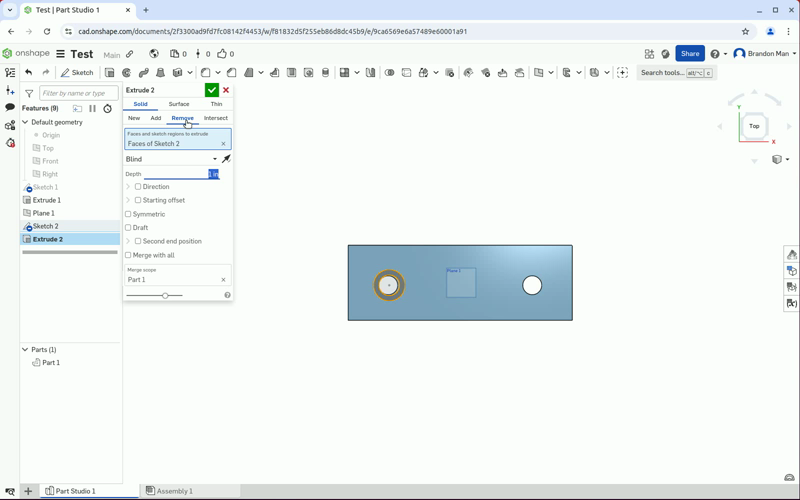
text(4.092)
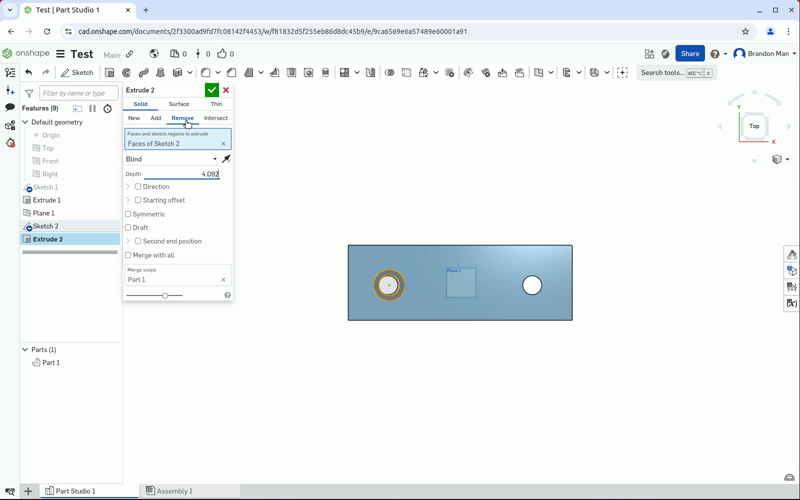
key(tab, 6)
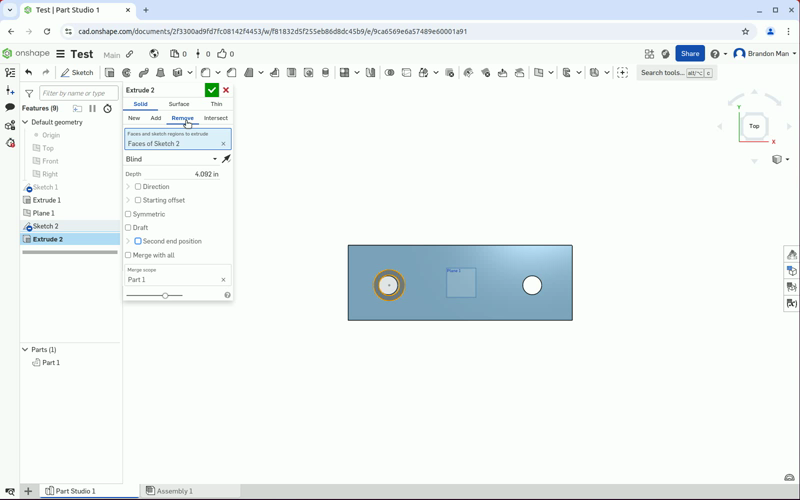
key(space)
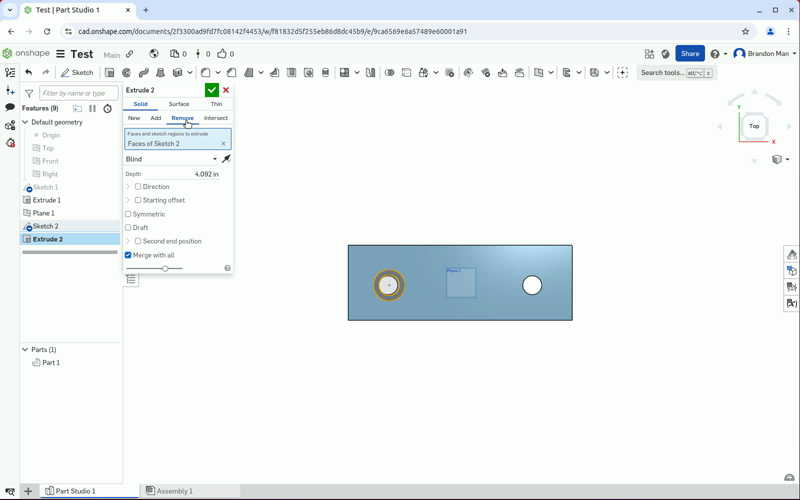
key(enter)
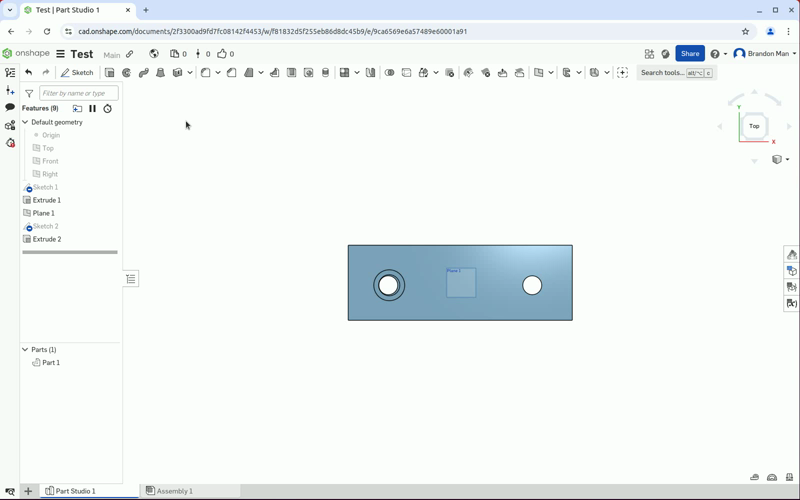
key(shift+h)
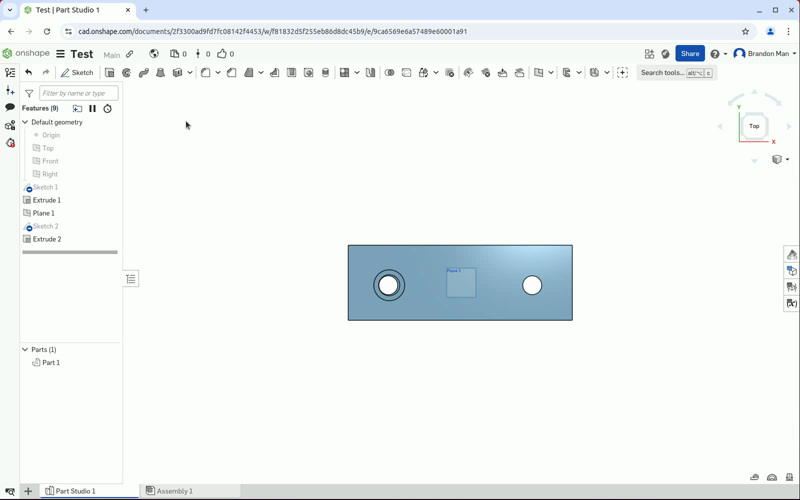
key(shift+h)
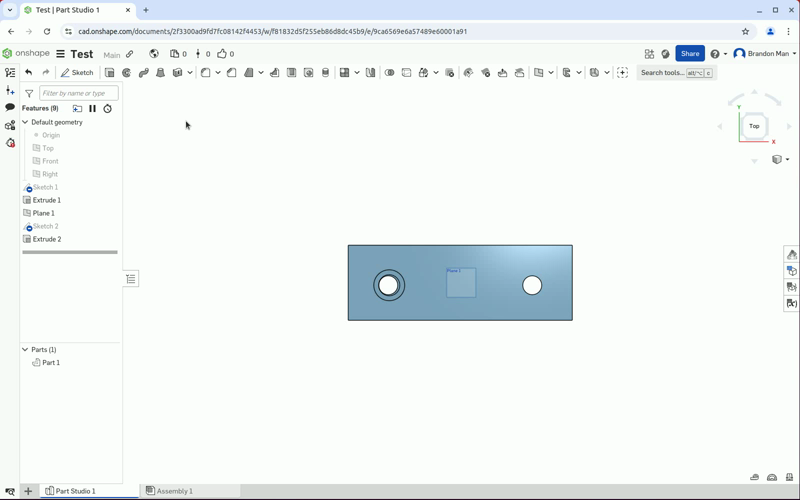
mouse_move(73, 189)
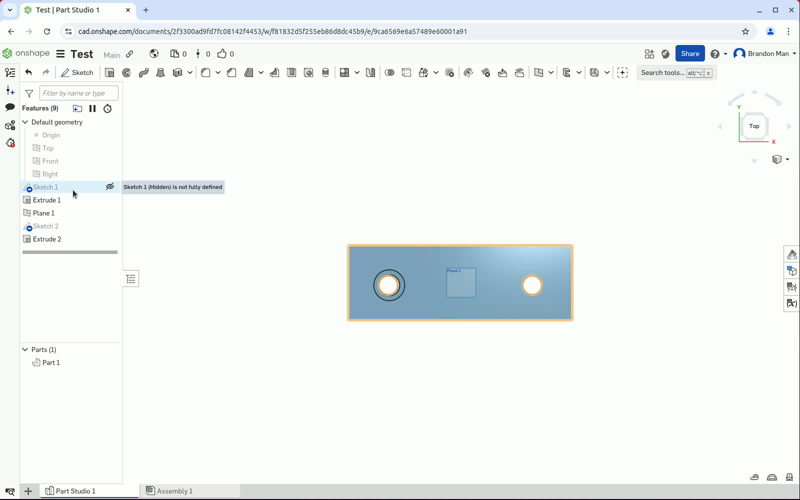
click(73, 189)
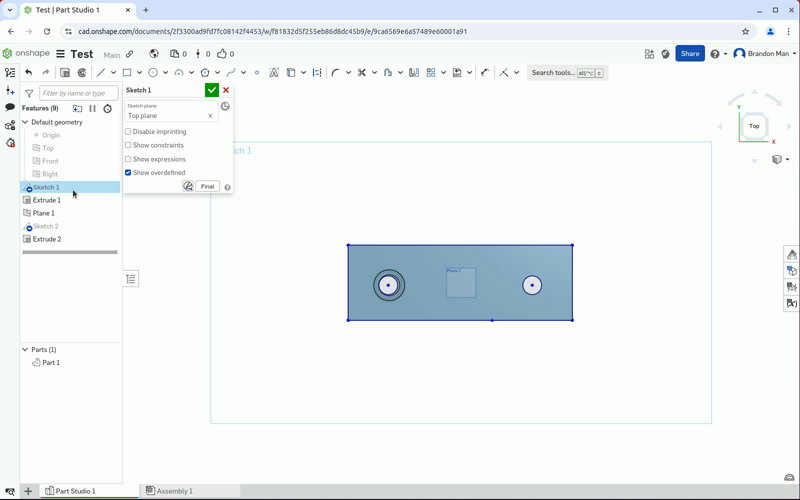
mouse_move(229, 92)
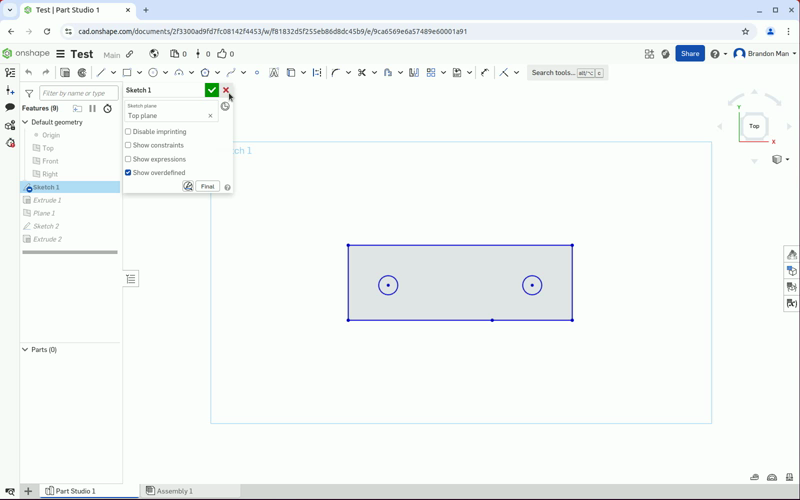
click(229, 92)
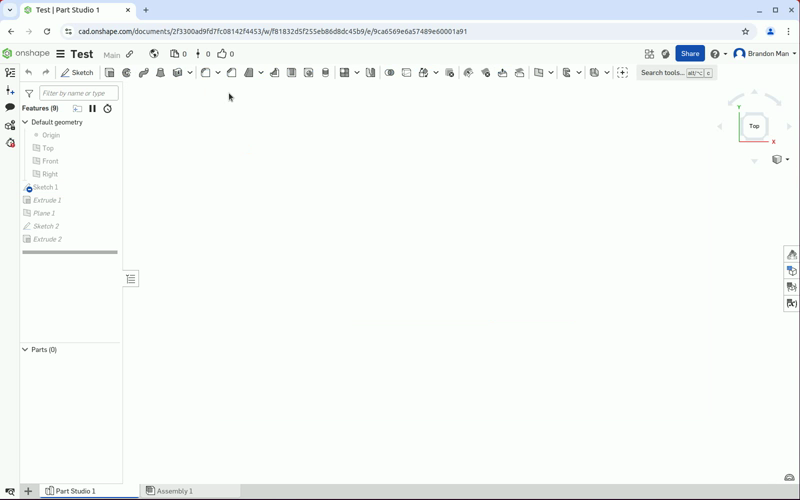
key(shift+s)
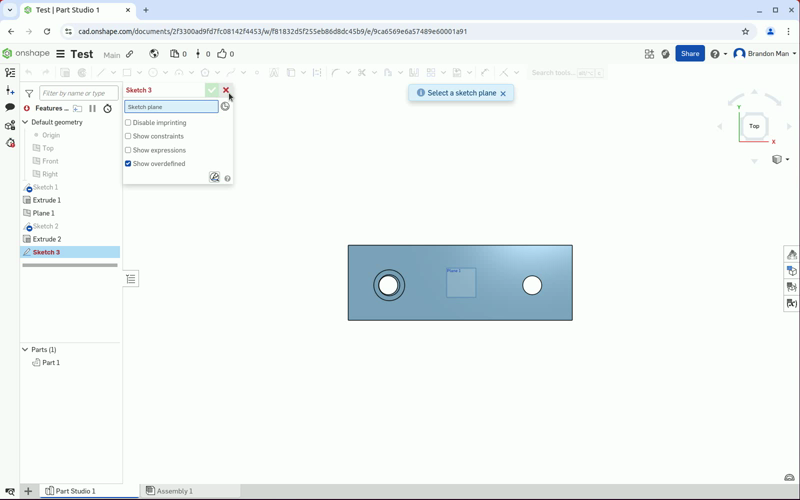
mouse_move(73, 215)
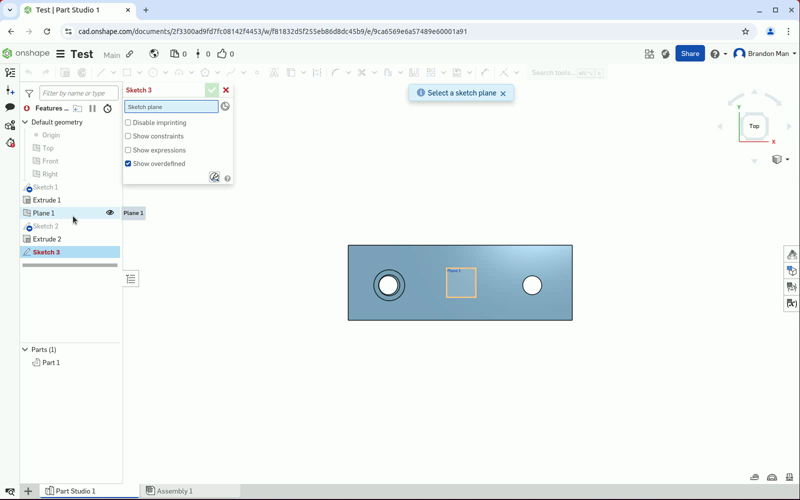
click(73, 215)
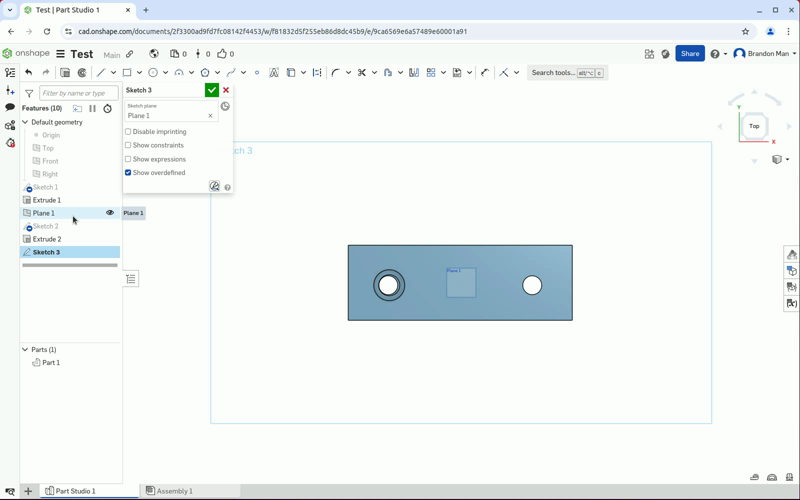
mouse_move(73, 352)
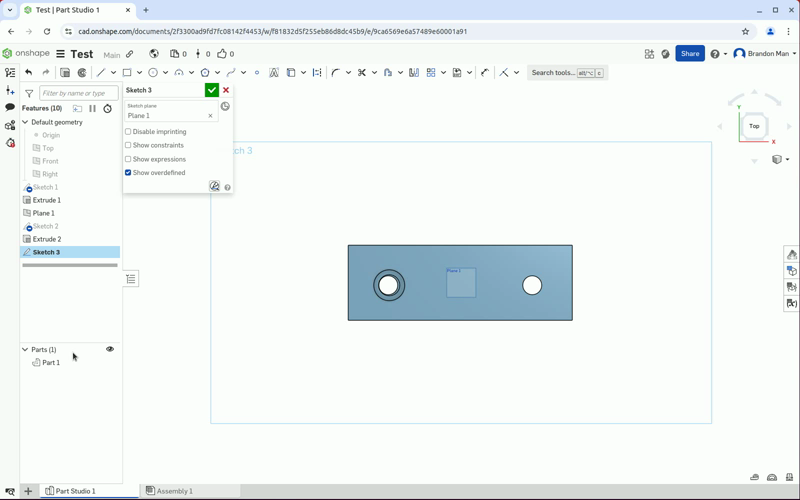
key(y)
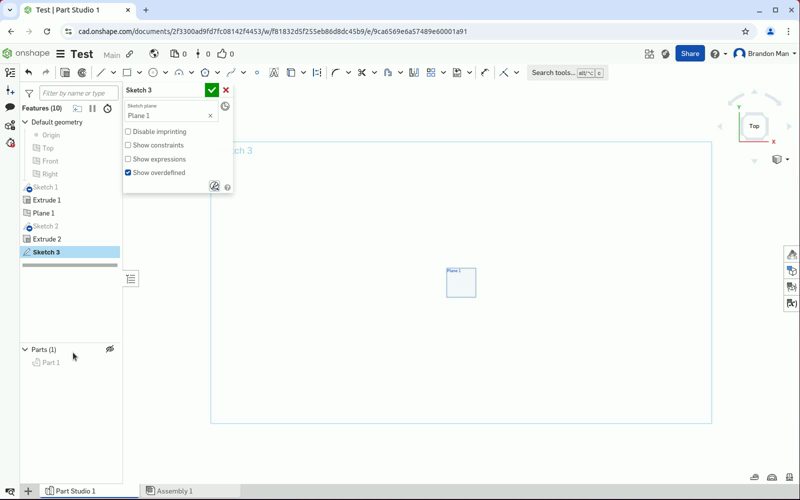
key(c)
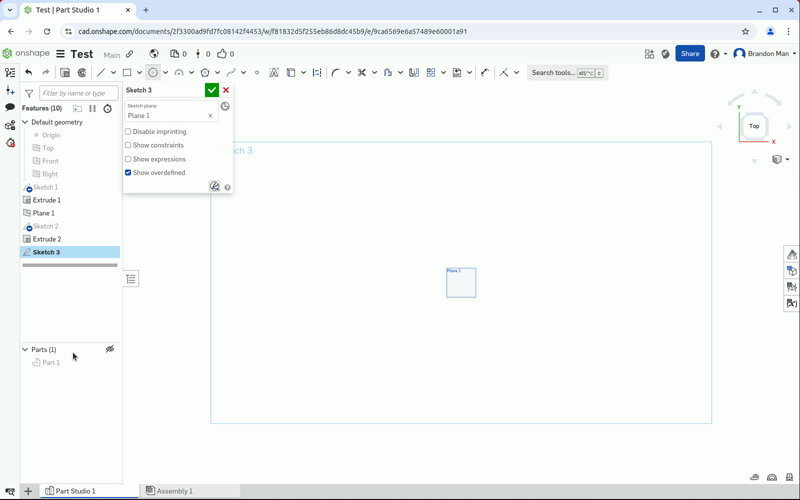
key_down(shift)
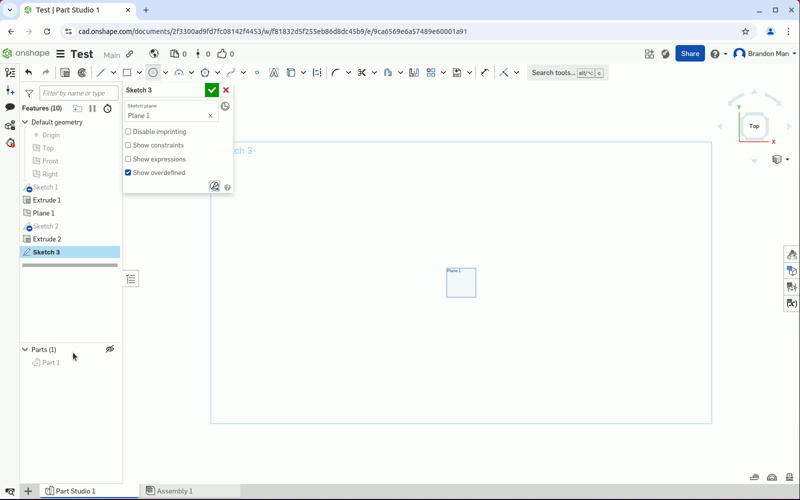
mouse_move(534, 285)
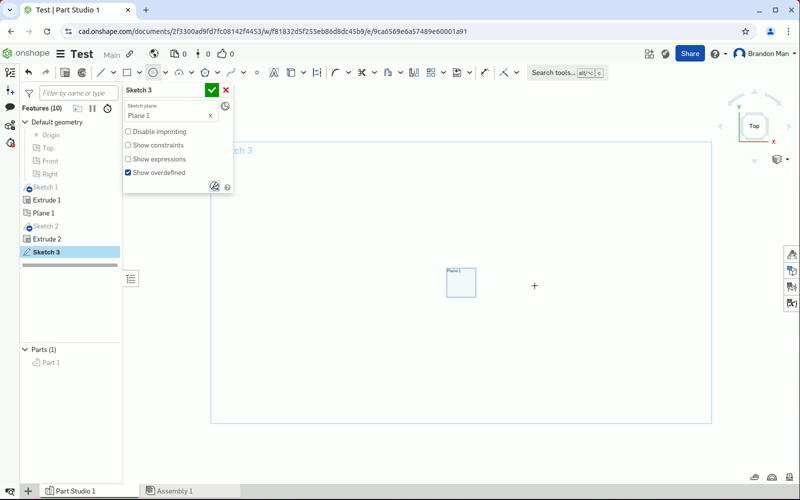
click(534, 285)
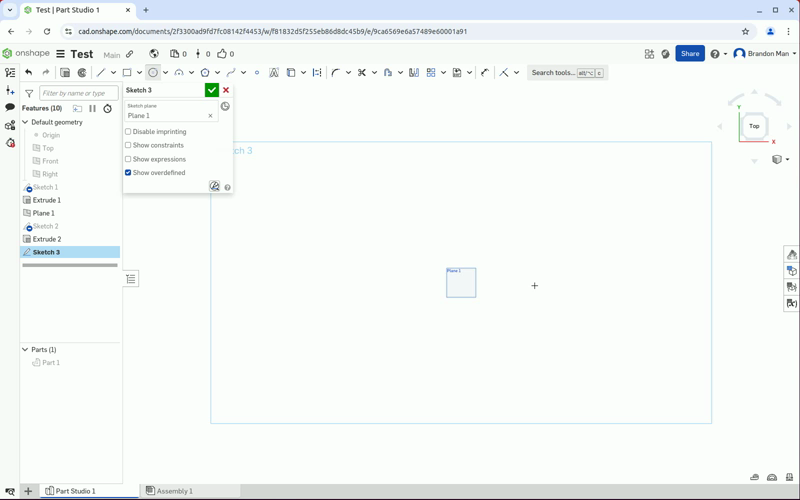
key_up(shift)
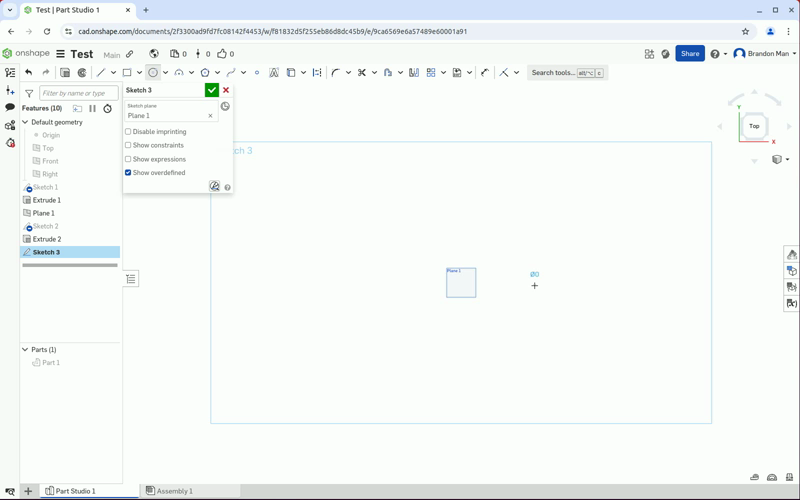
mouse_move(550, 285)
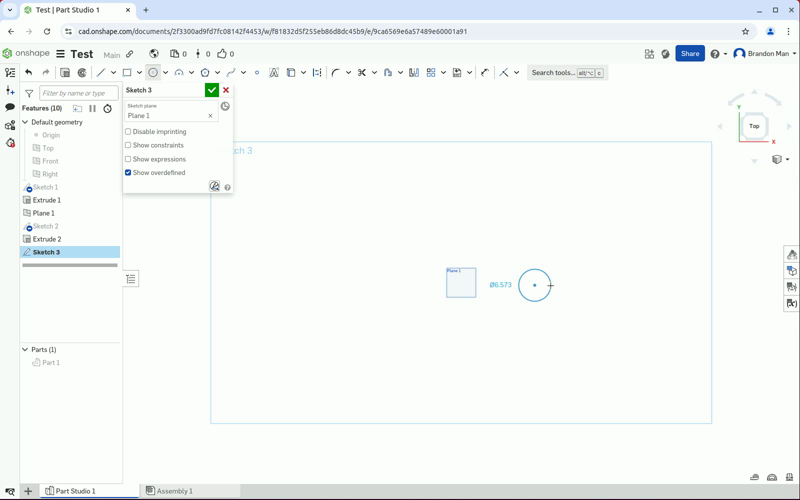
click(550, 285)
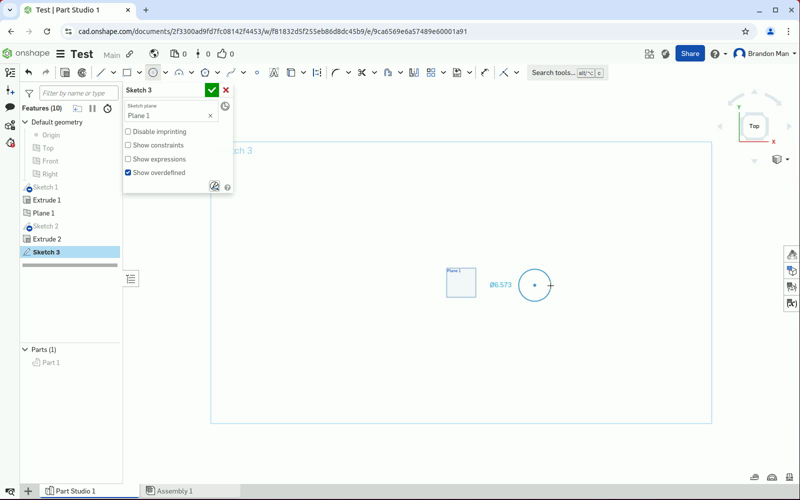
key(esc)
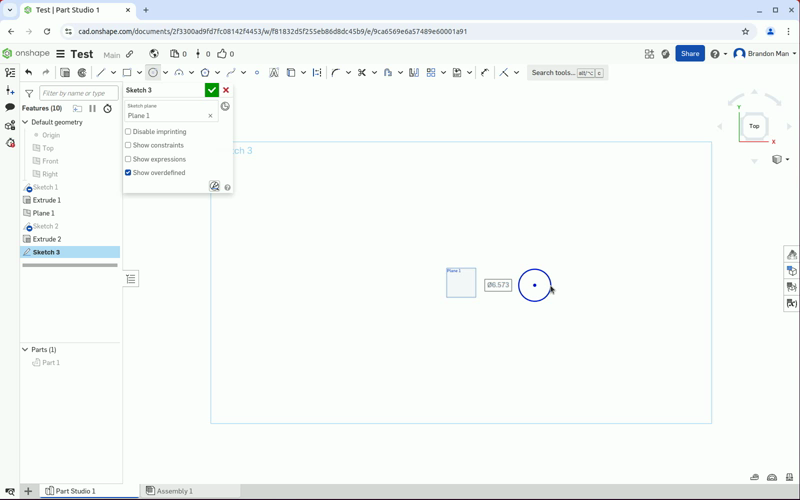
key(c)
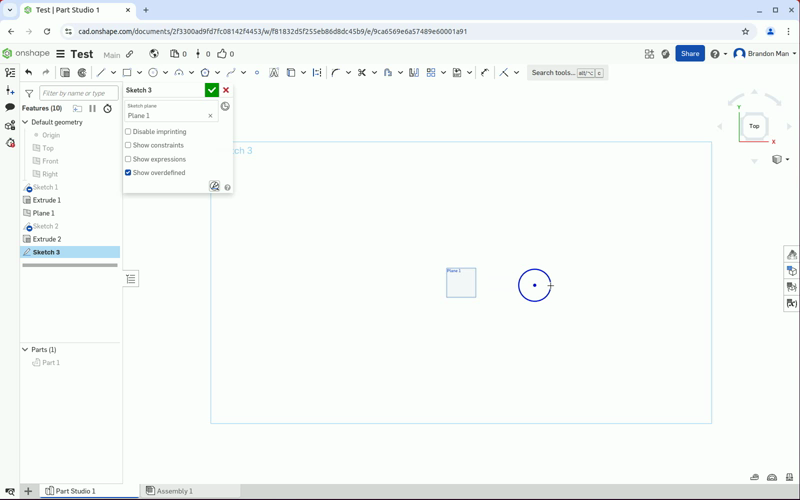
key_down(shift)
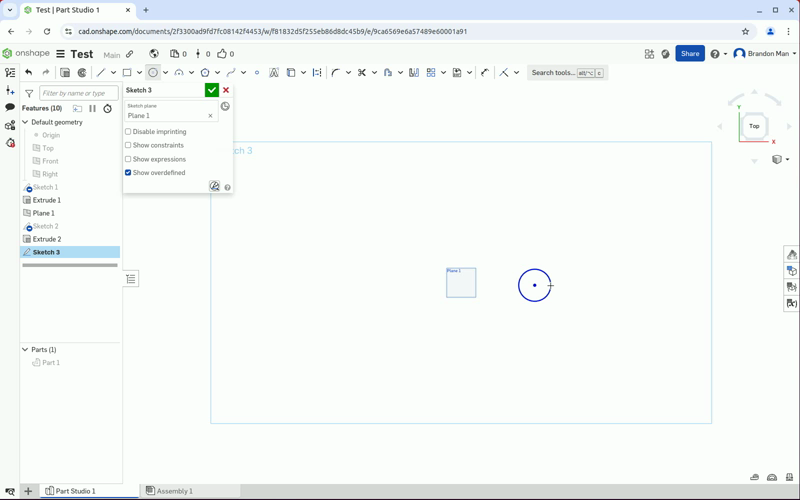
mouse_move(534, 285)
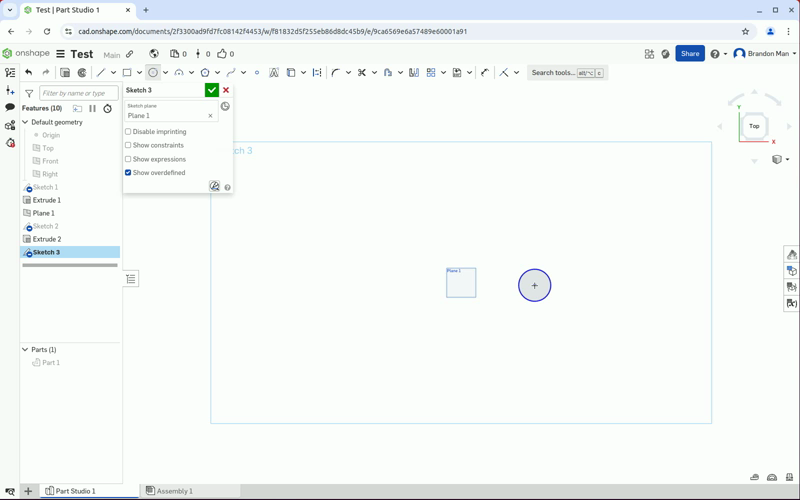
click(534, 285)
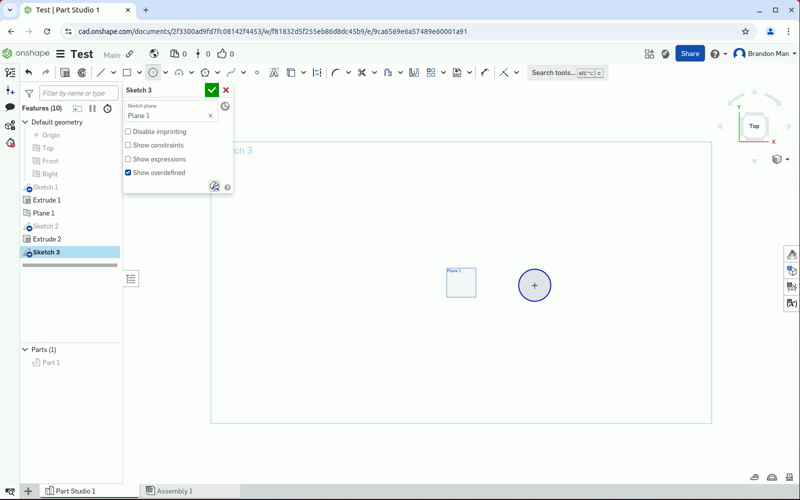
key_up(shift)
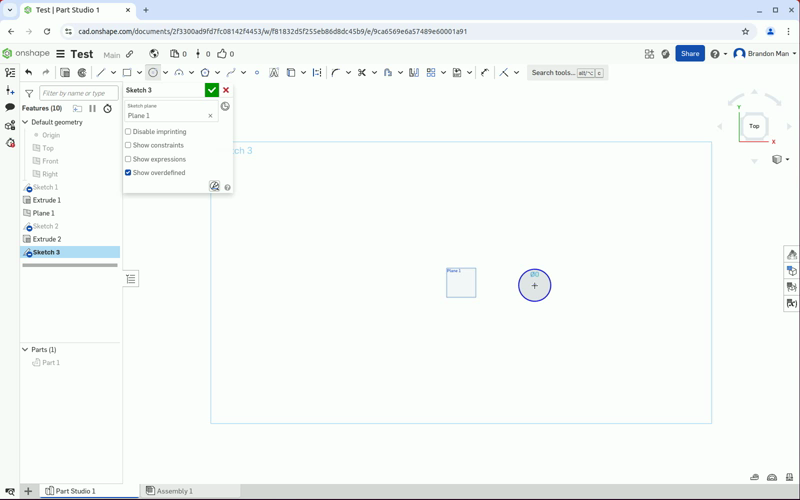
mouse_move(544, 285)
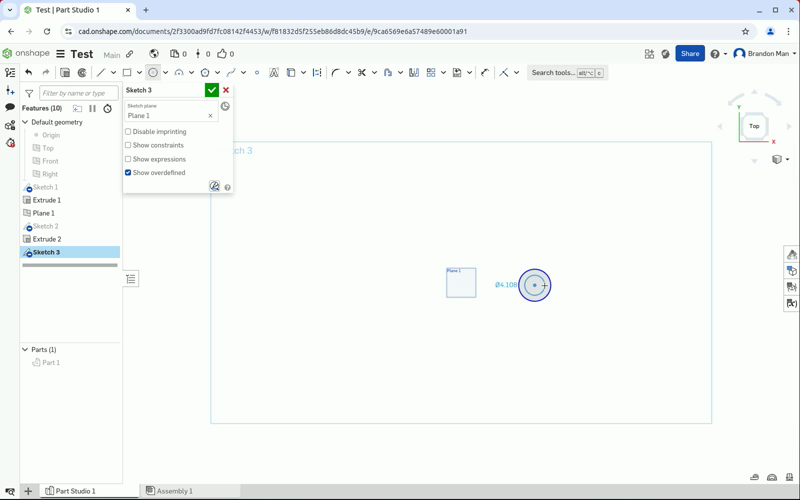
click(544, 285)
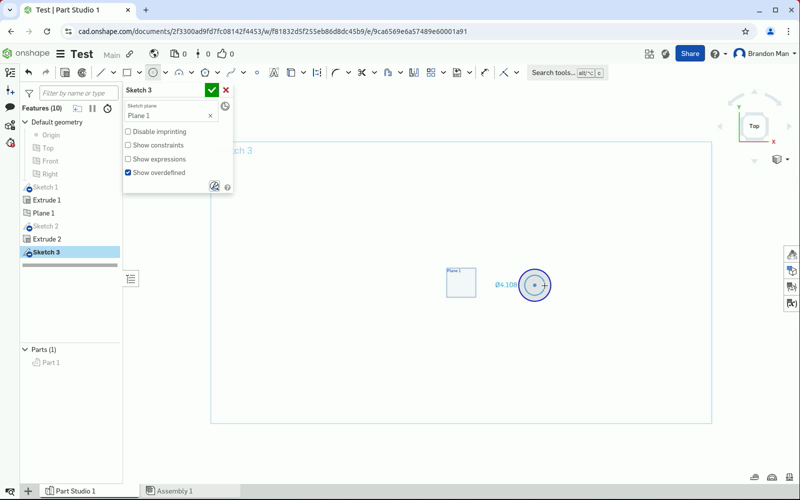
key(esc)
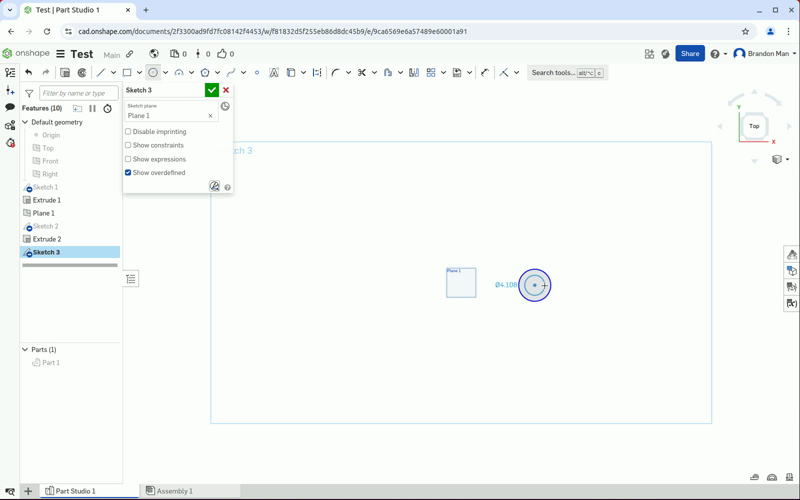
mouse_move(537, 272)
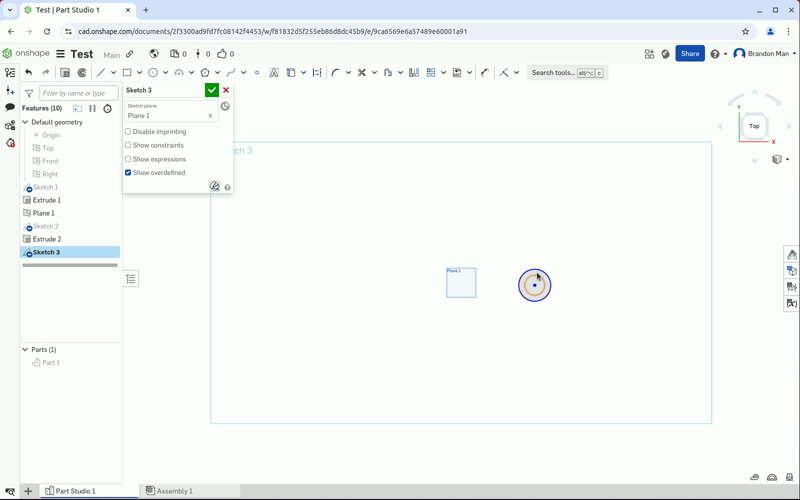
scroll(6)
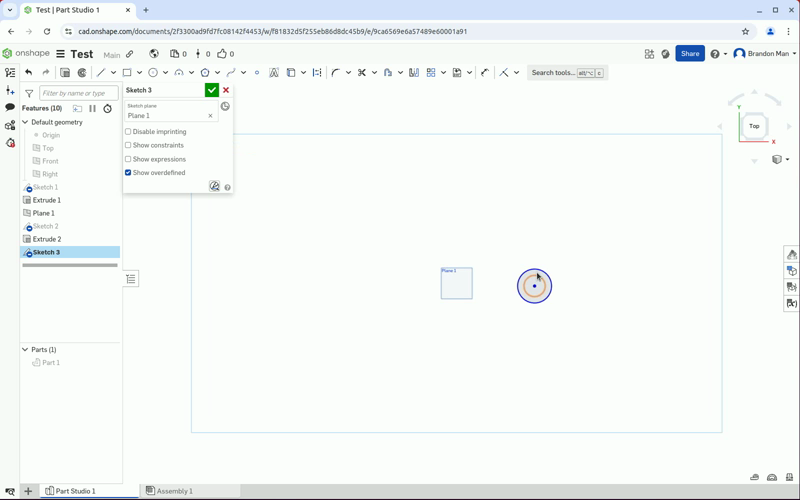
scroll(6)
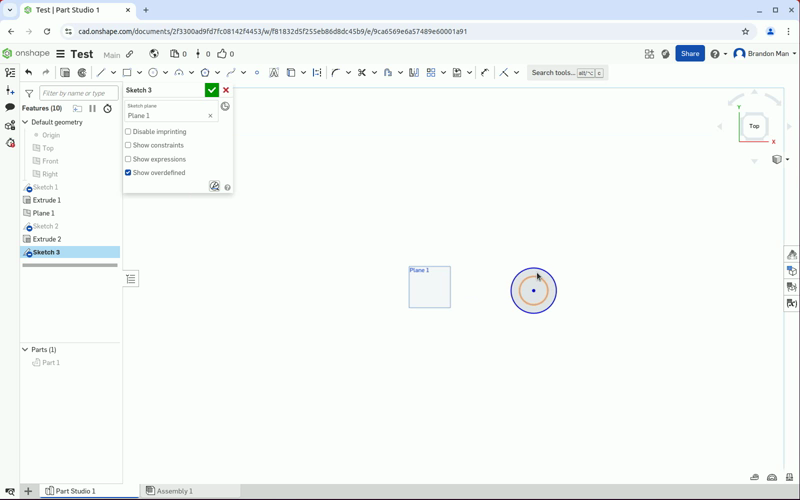
scroll(6)
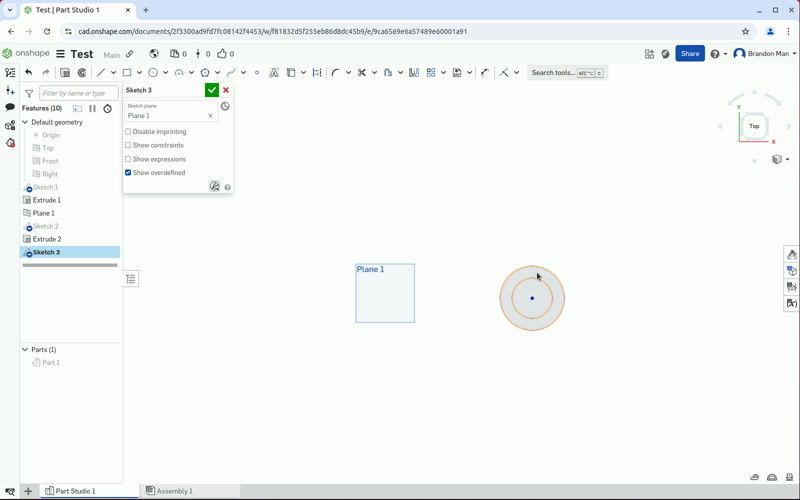
scroll(6)
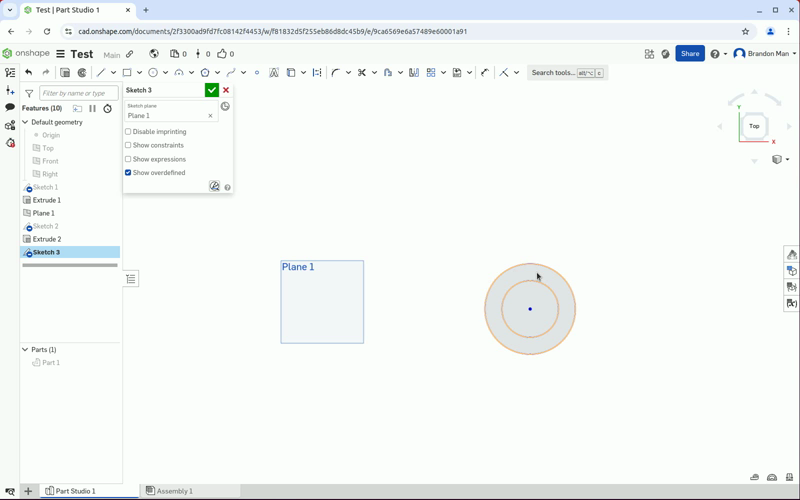
scroll(6)
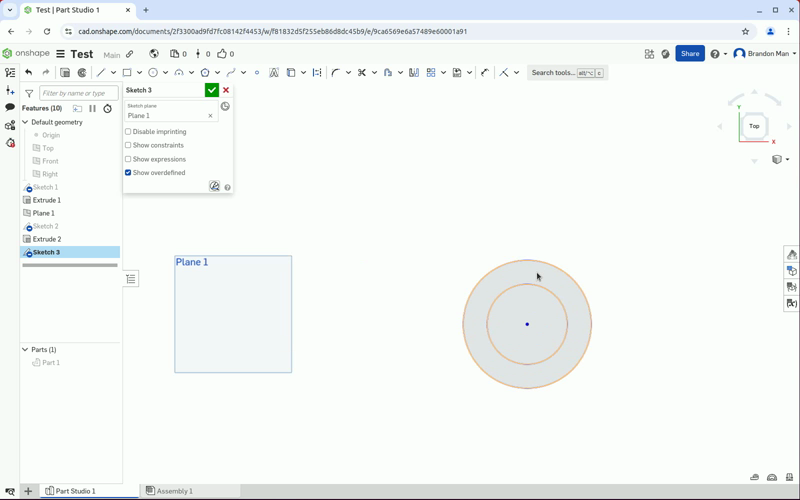
scroll(6)
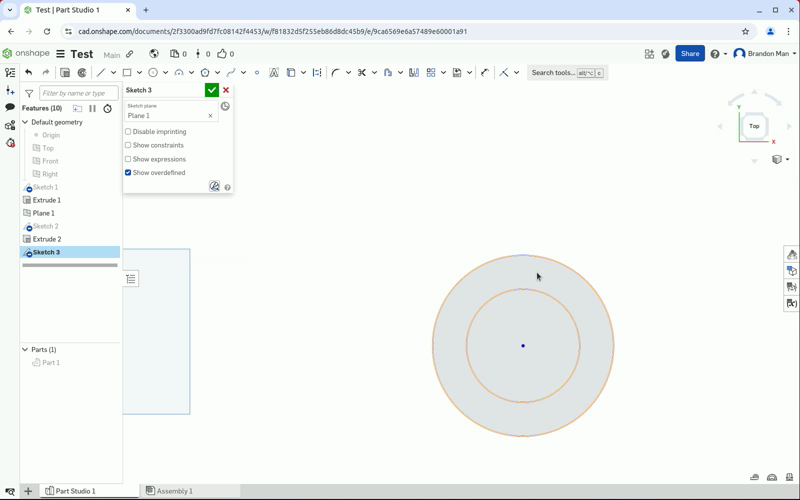
scroll(6)
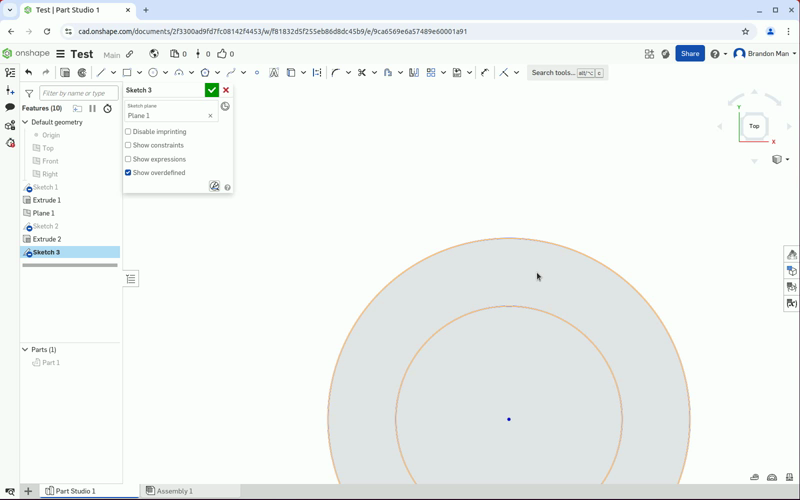
click(537, 272)
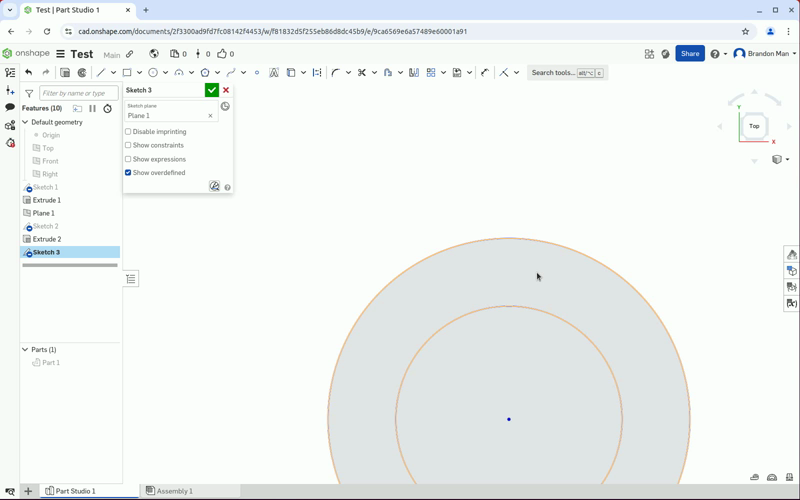
scroll(-6)
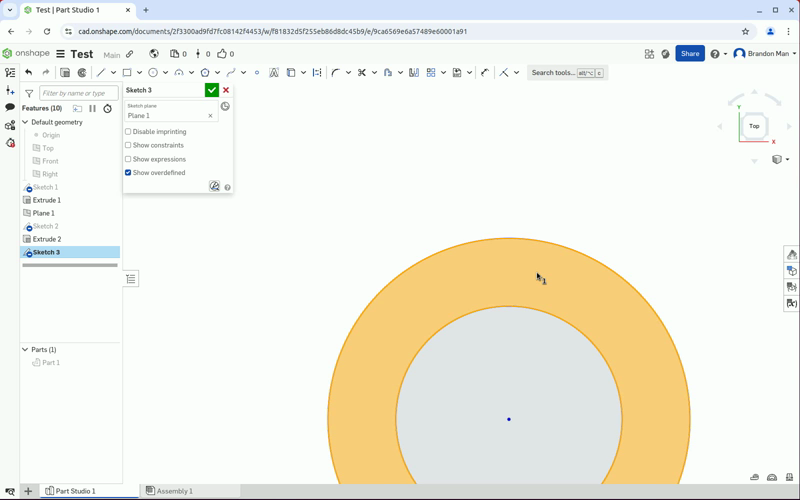
scroll(-6)
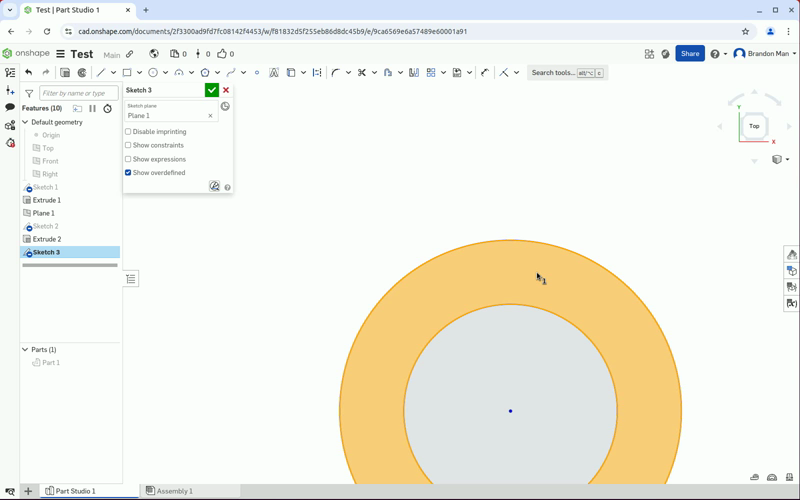
scroll(-6)
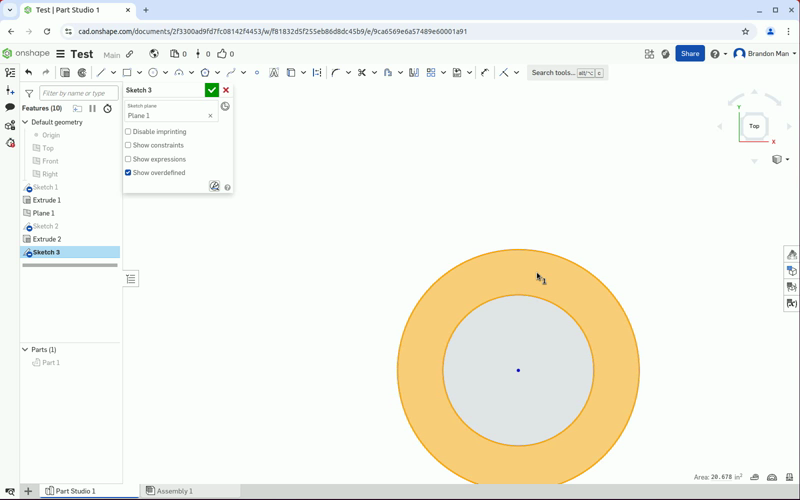
scroll(-6)
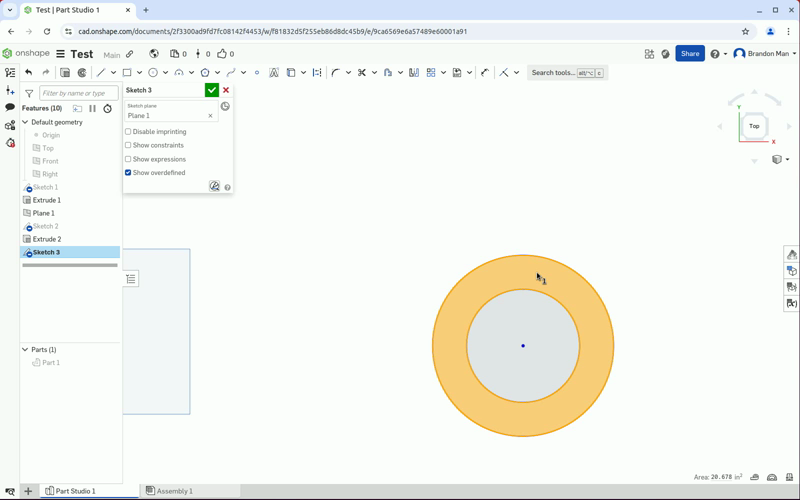
scroll(-6)
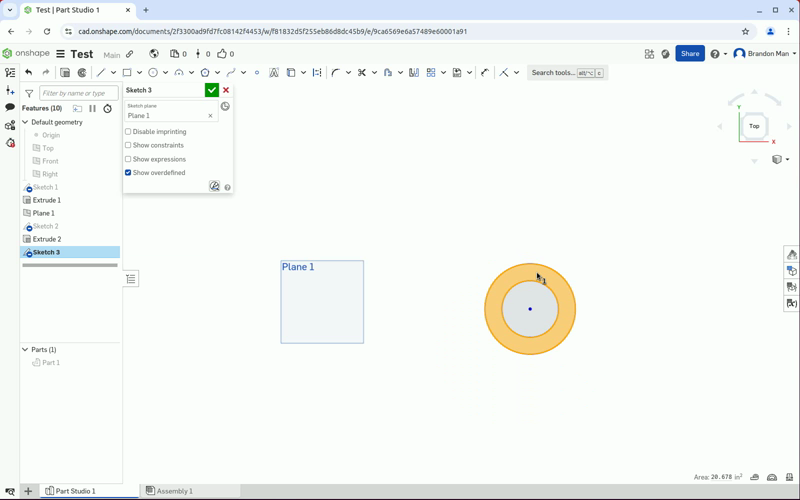
scroll(-6)
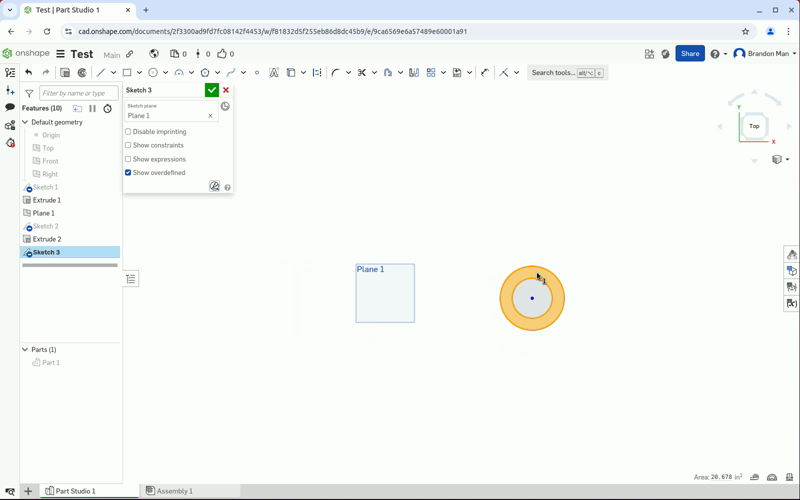
scroll(-6)
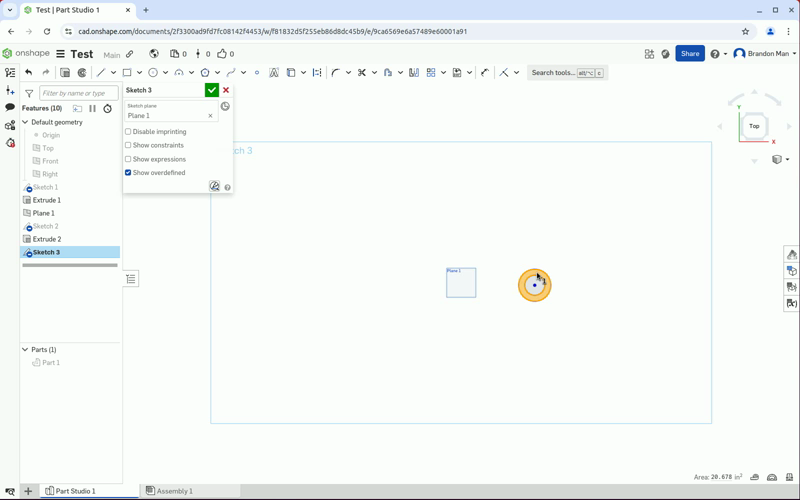
mouse_move(73, 352)
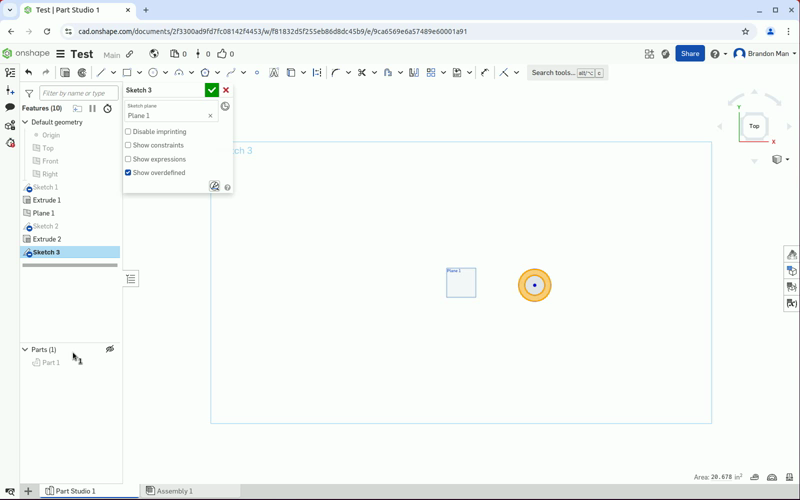
key(shift+y)
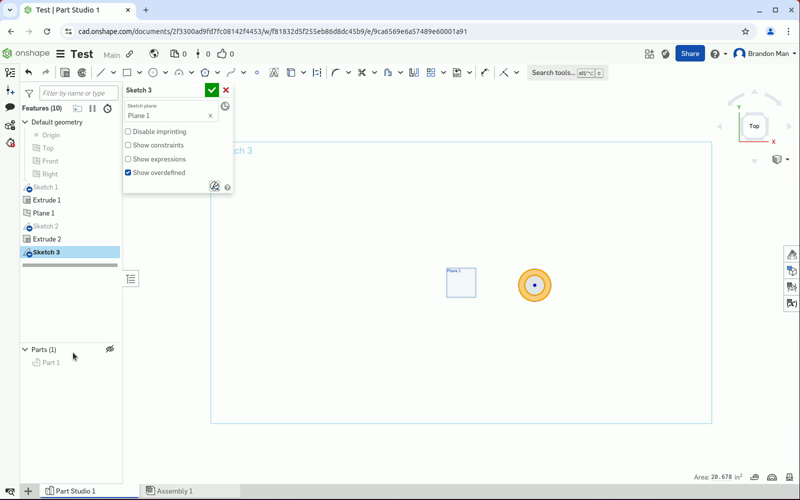
key(shift+e)
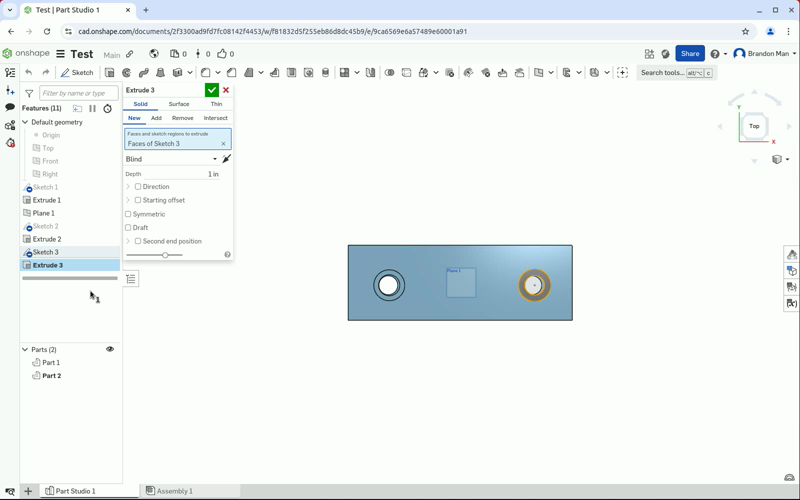
mouse_move(143, 106)
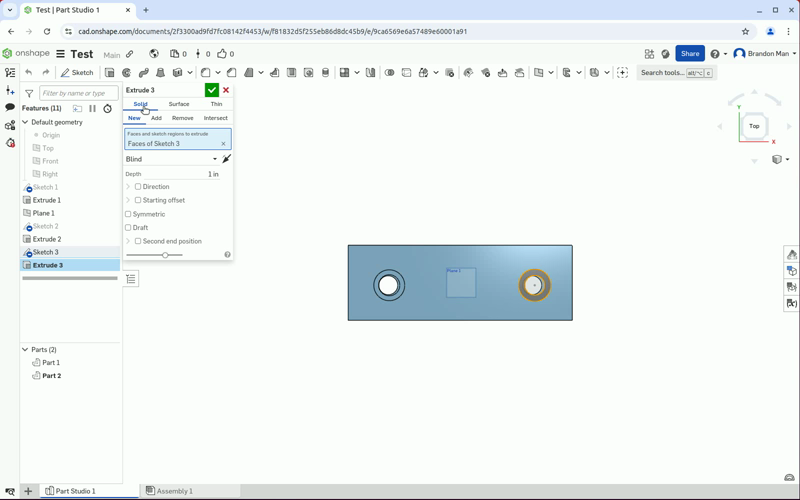
click(143, 106)
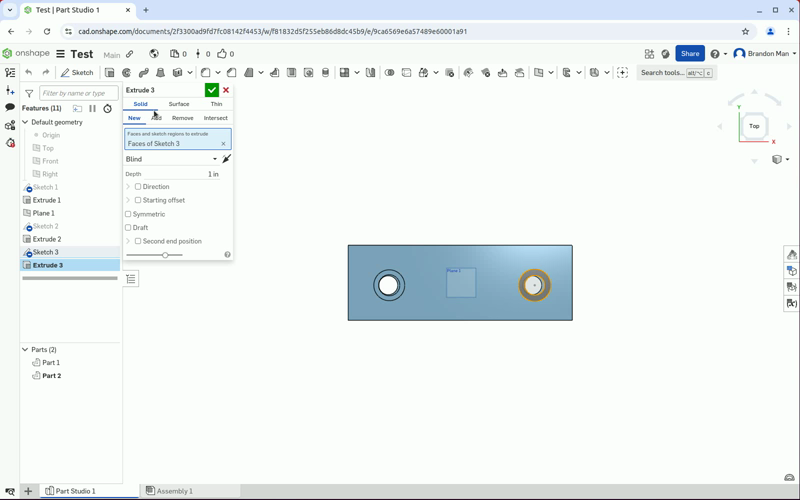
mouse_move(186, 120)
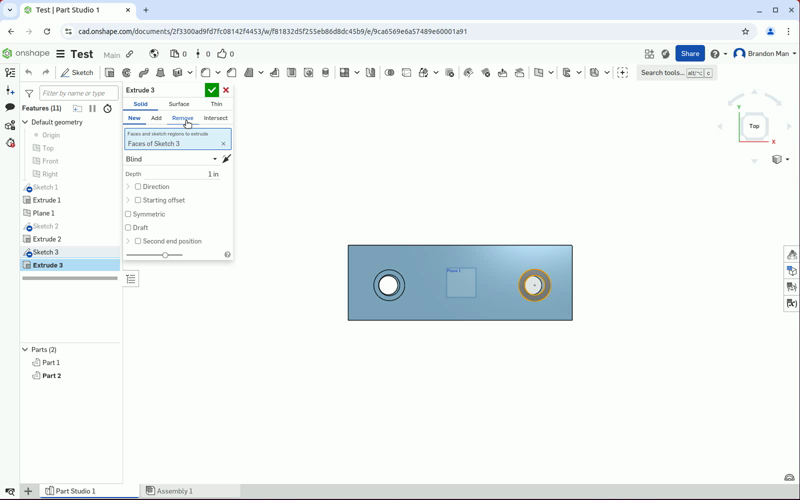
click(186, 120)
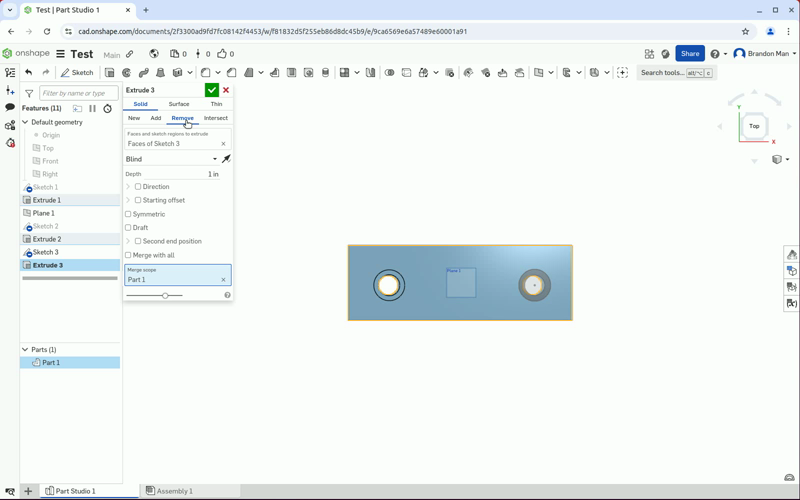
key(tab, 4)
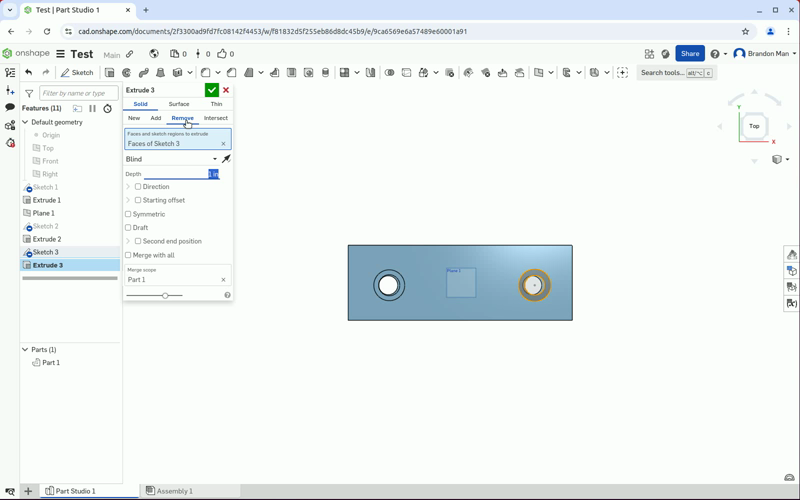
text(4.092)
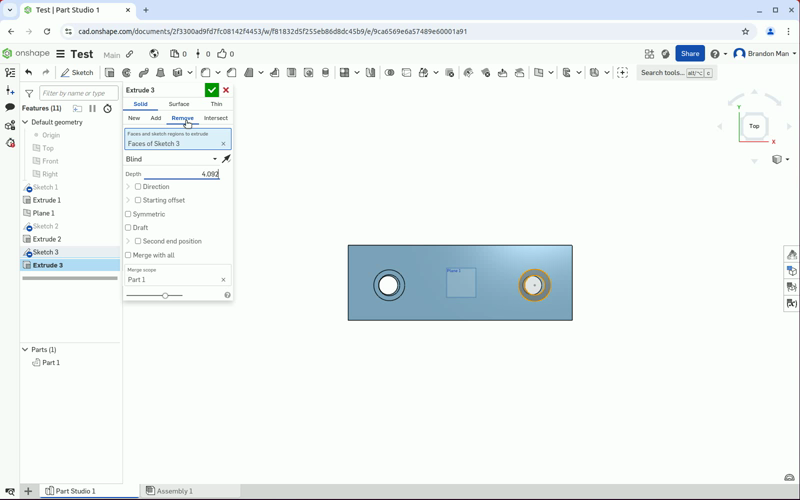
key(tab, 6)
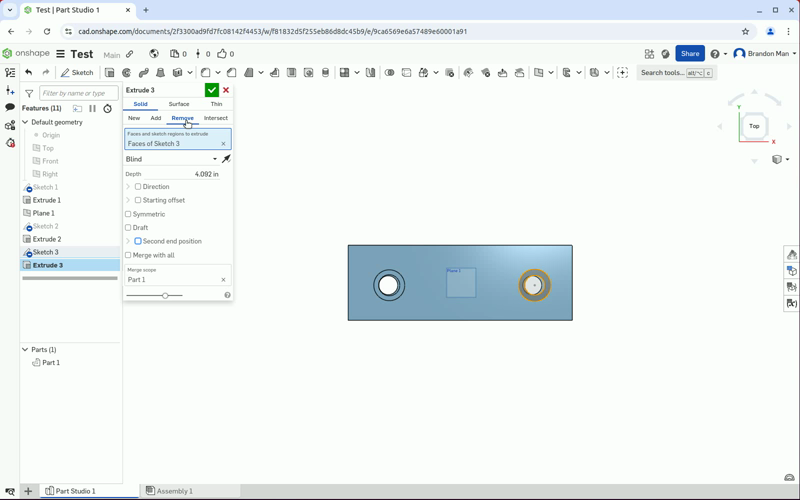
key(space)
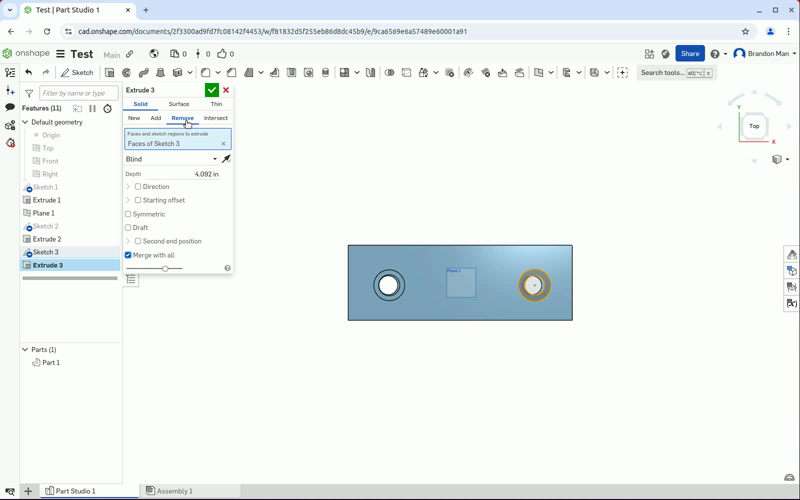
key(enter)
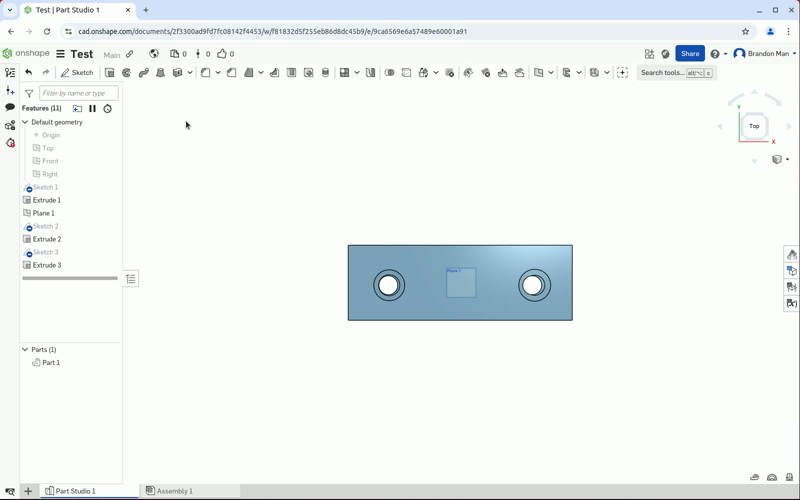
key(shift+h)
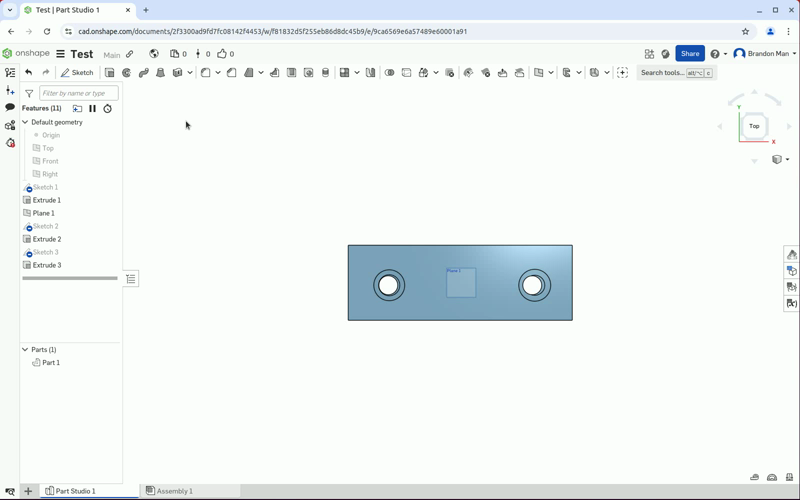
key(shift+h)
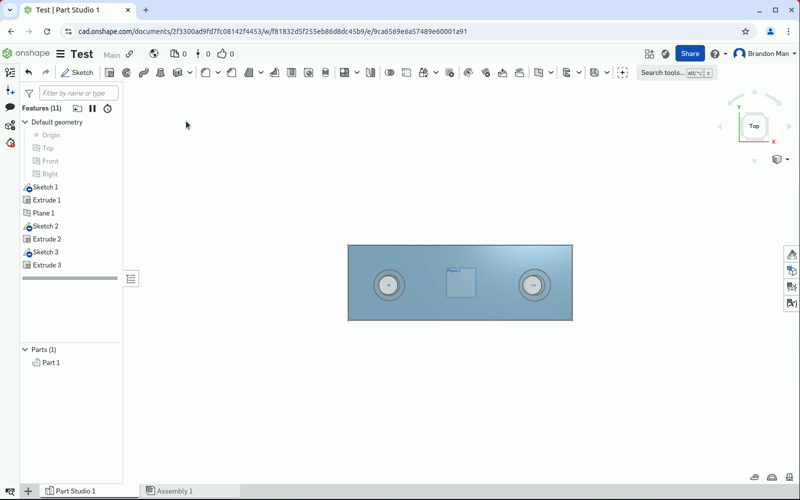
key(shift+7)
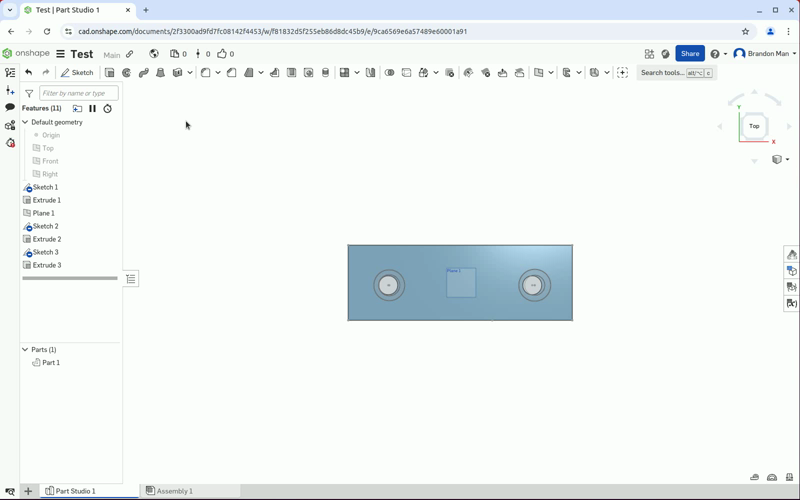
key(up, 3)
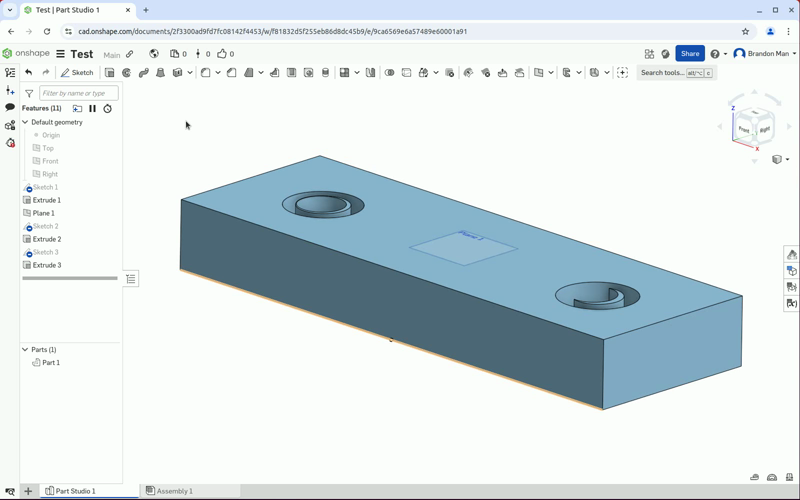
key(left, 3)
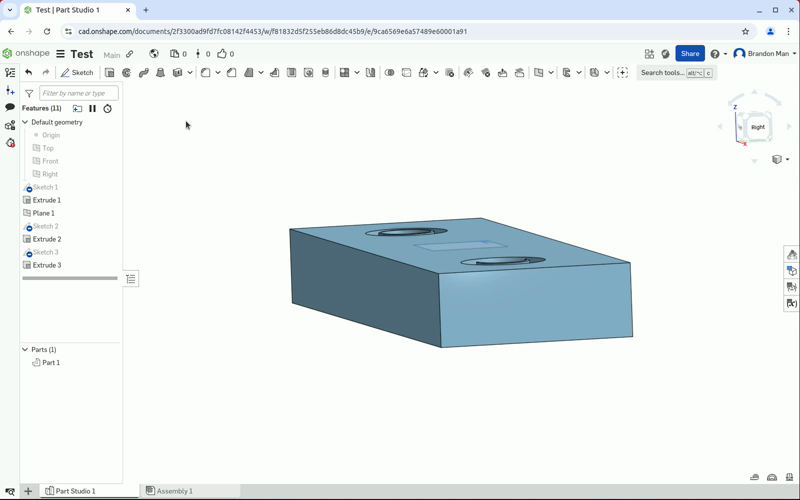
key(right, 3)
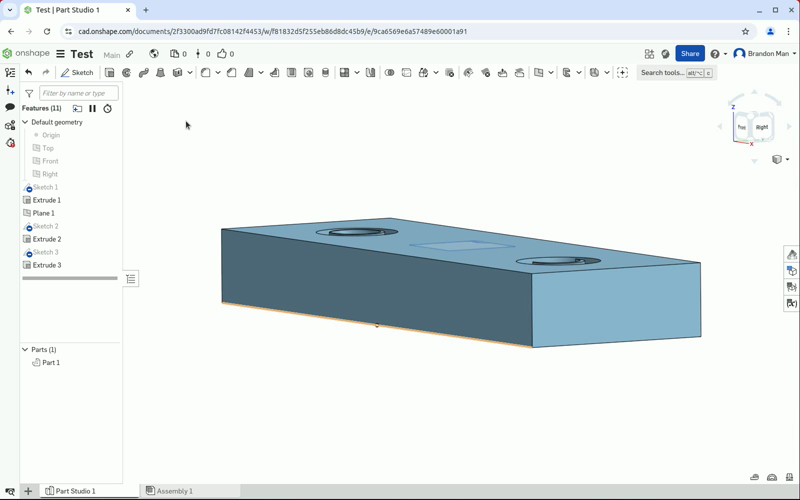
key(down, 3)
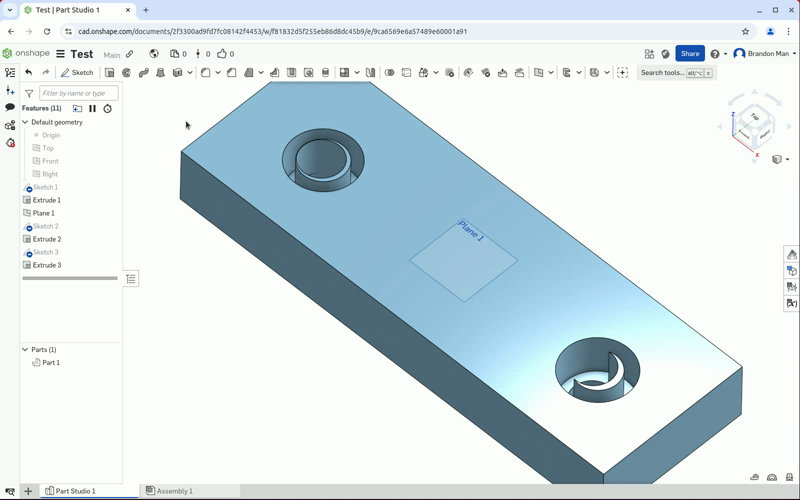
mouse_move(73, 189)
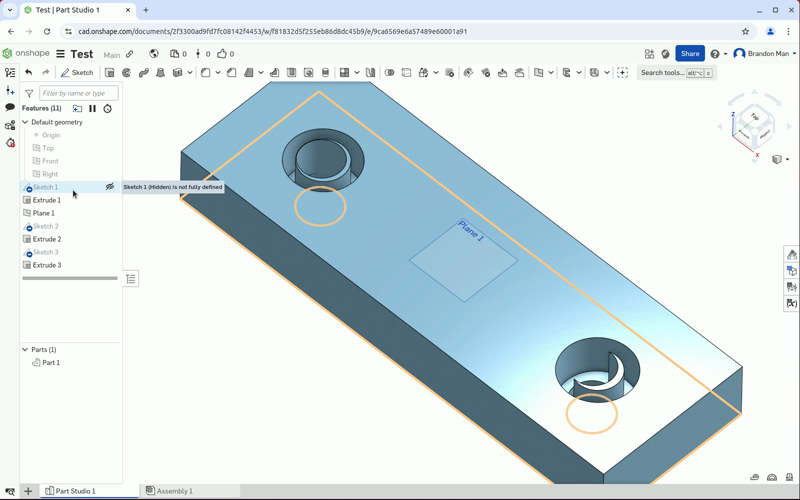
click(73, 189)